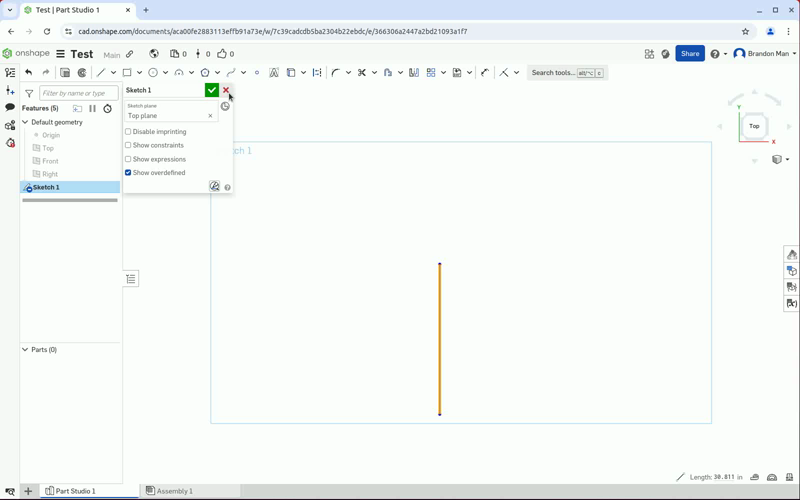
key(shift+h)
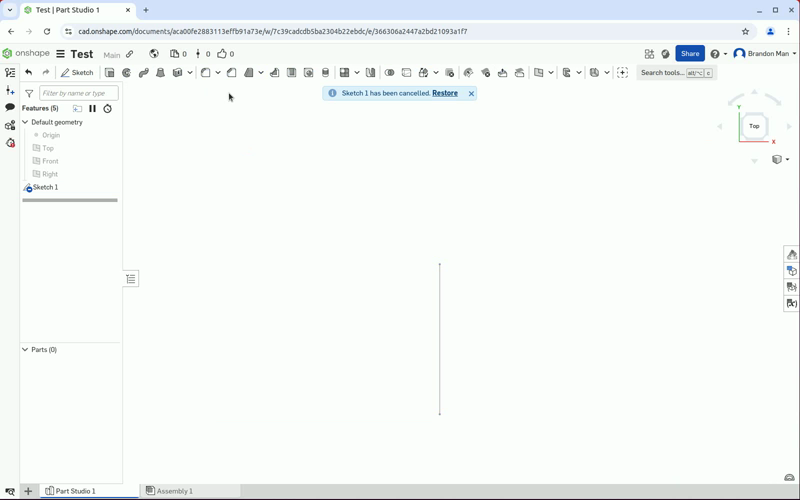
key(shift+s)
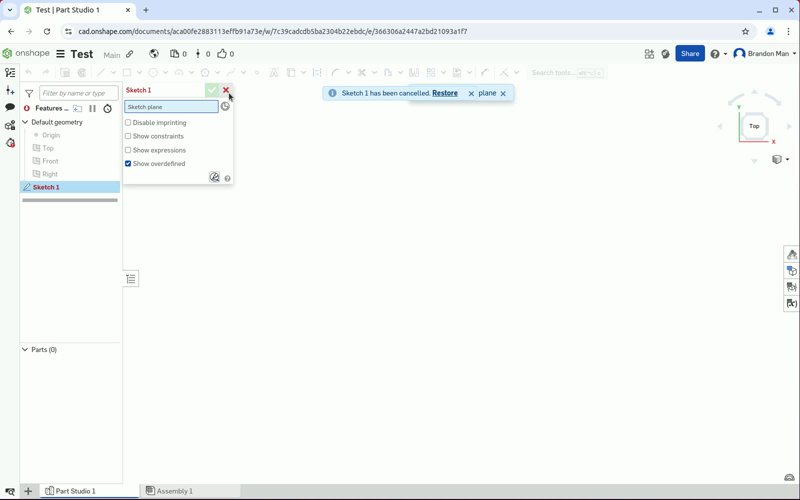
mouse_move(73, 150)
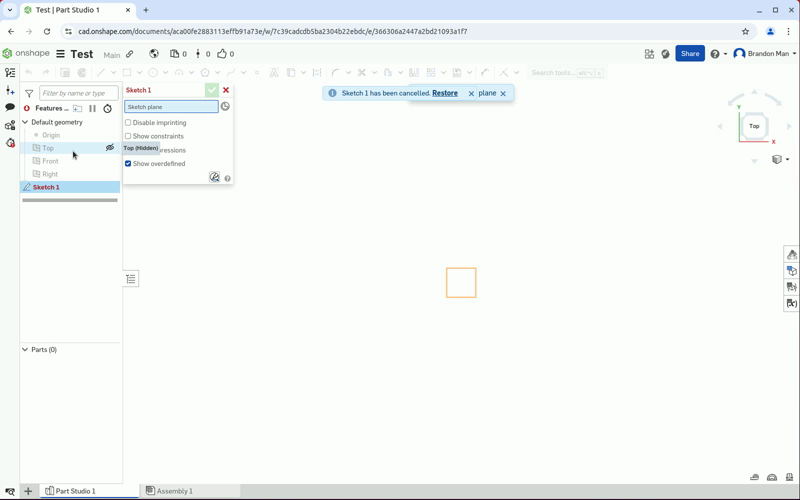
click(73, 150)
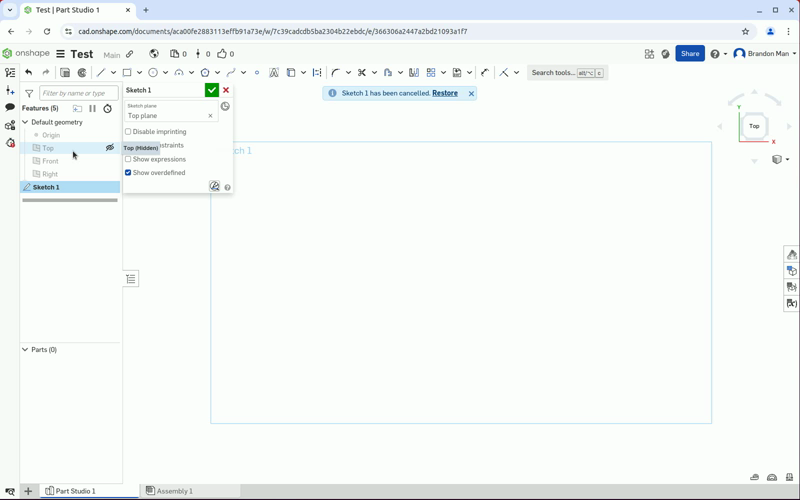
mouse_move(73, 352)
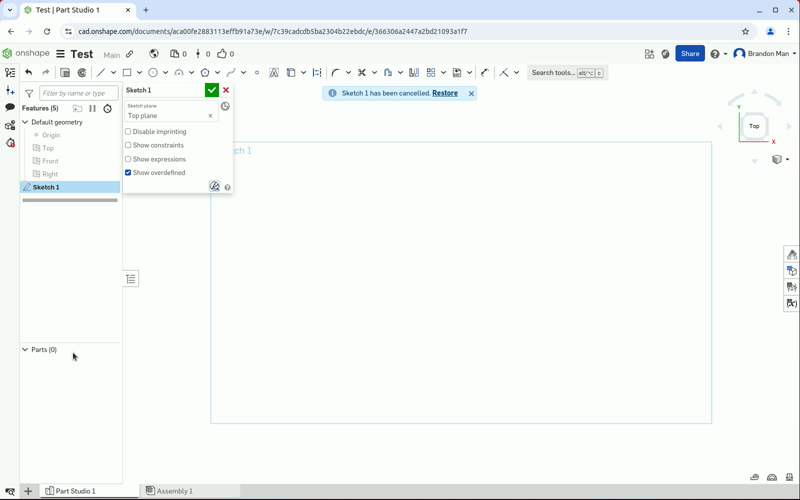
key(y)
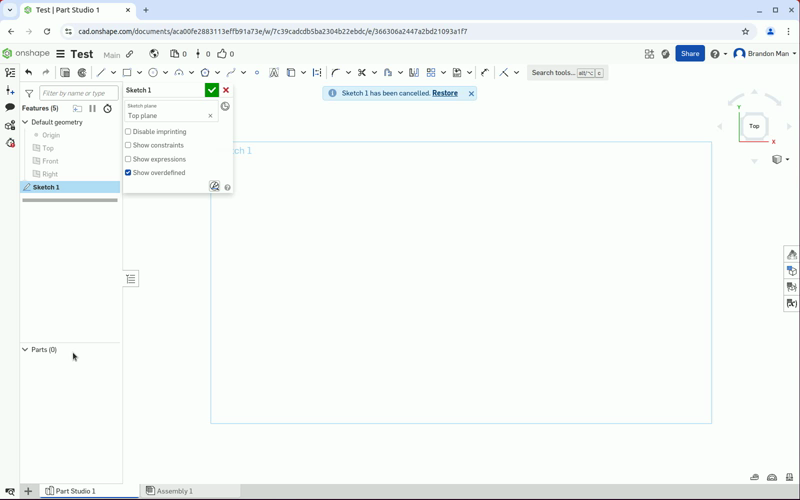
key(l)
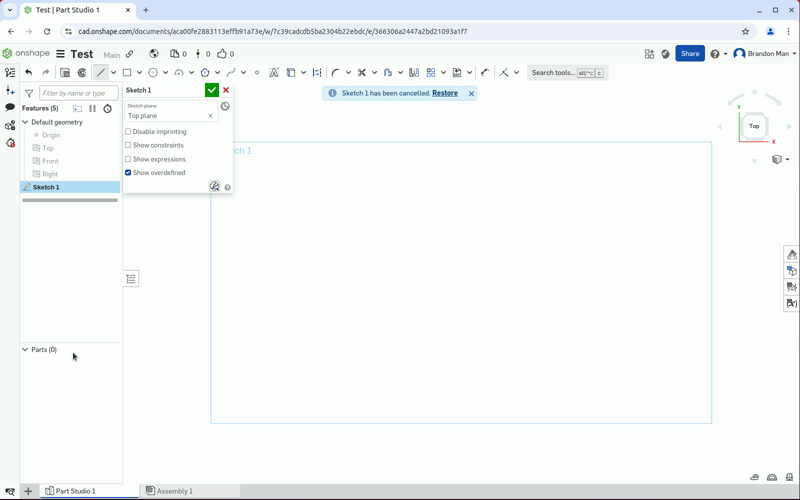
key_down(shift)
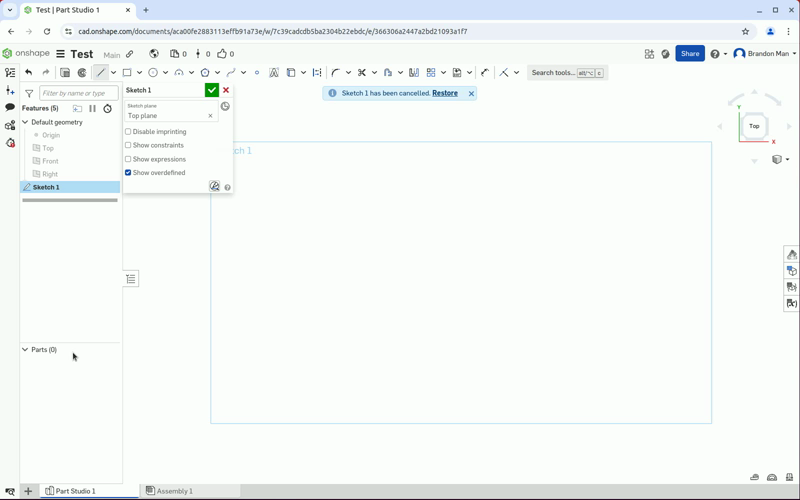
mouse_move(395, 324)
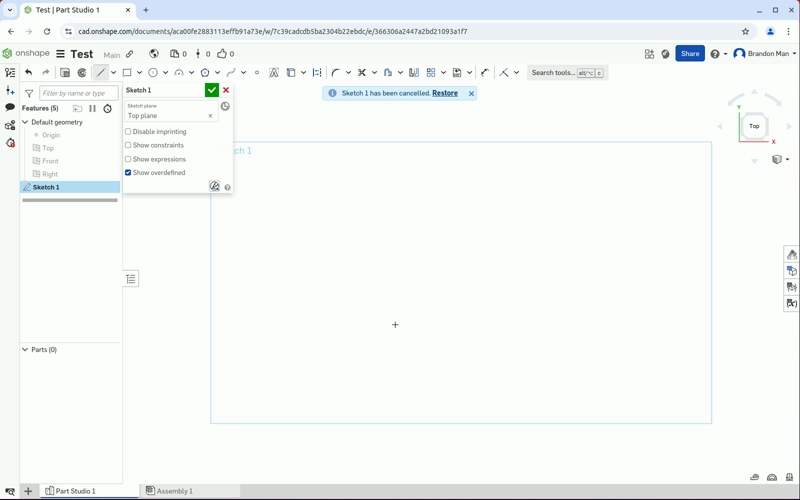
click(395, 324)
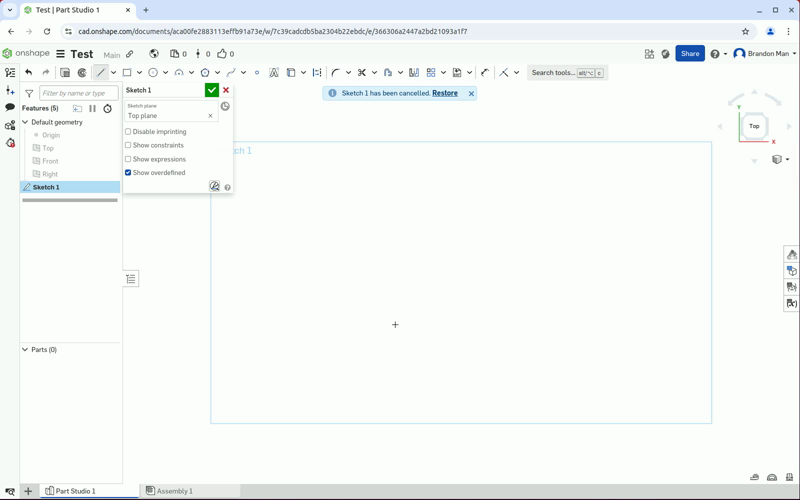
key_up(shift)
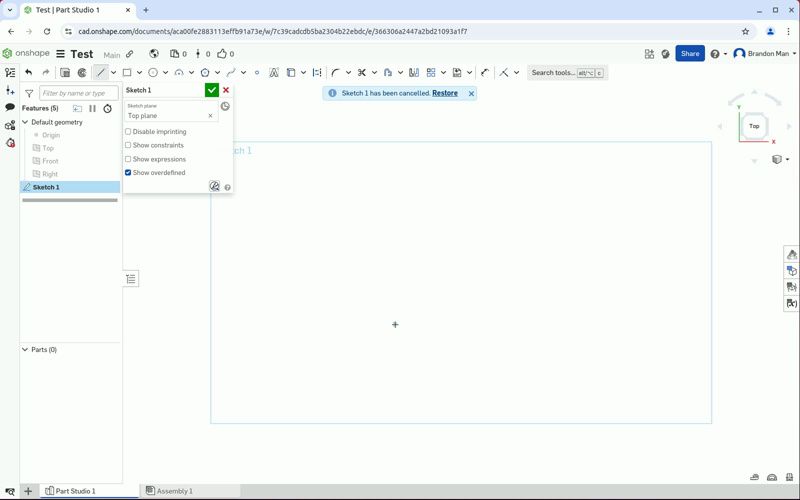
key_down(shift)
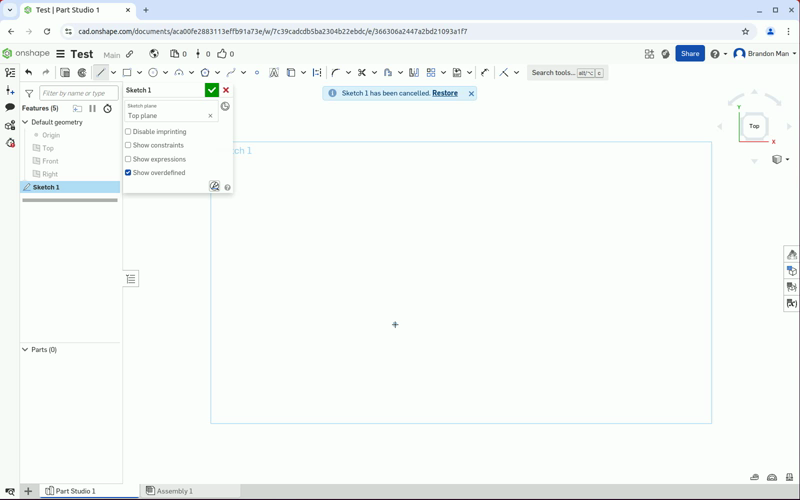
mouse_move(526, 324)
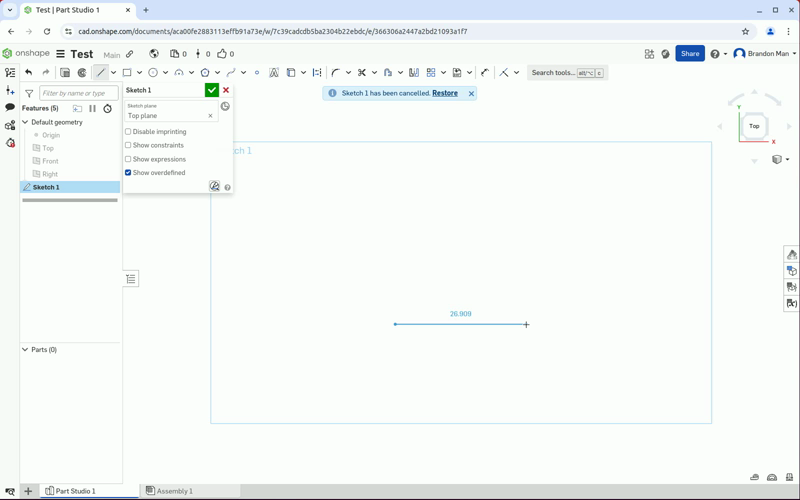
click(526, 324)
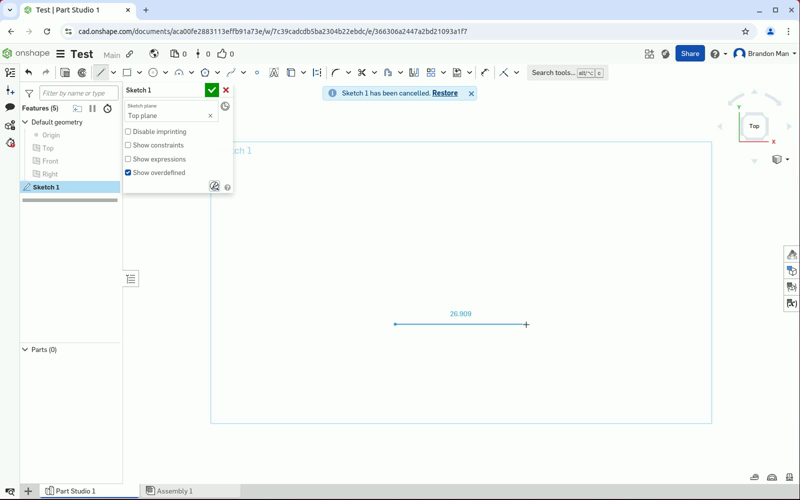
key_up(shift)
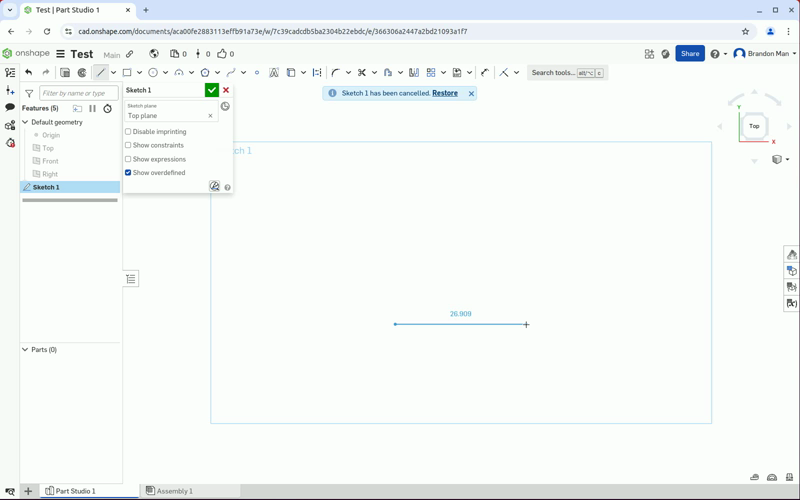
key_down(shift)
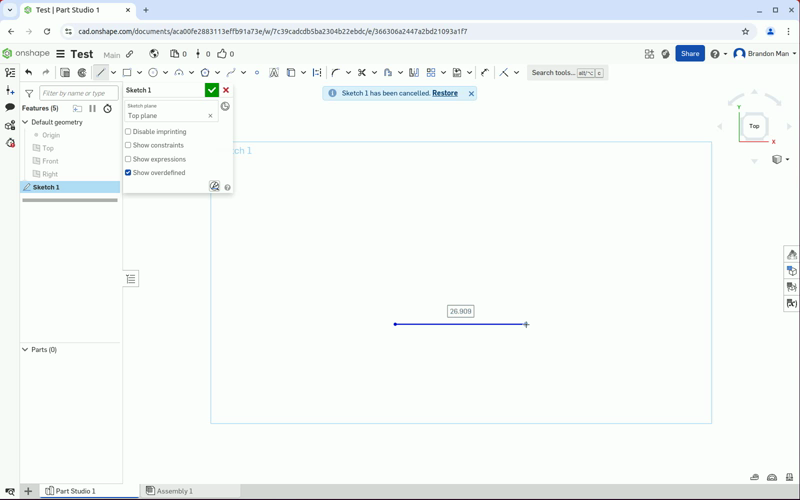
mouse_move(526, 242)
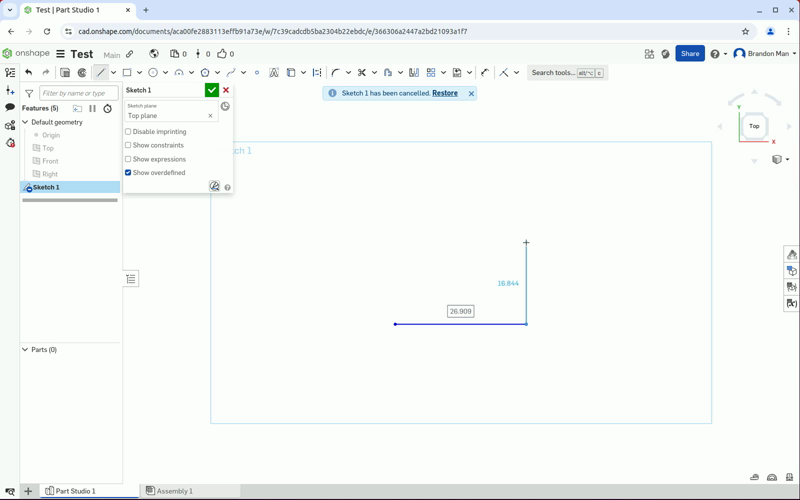
click(526, 242)
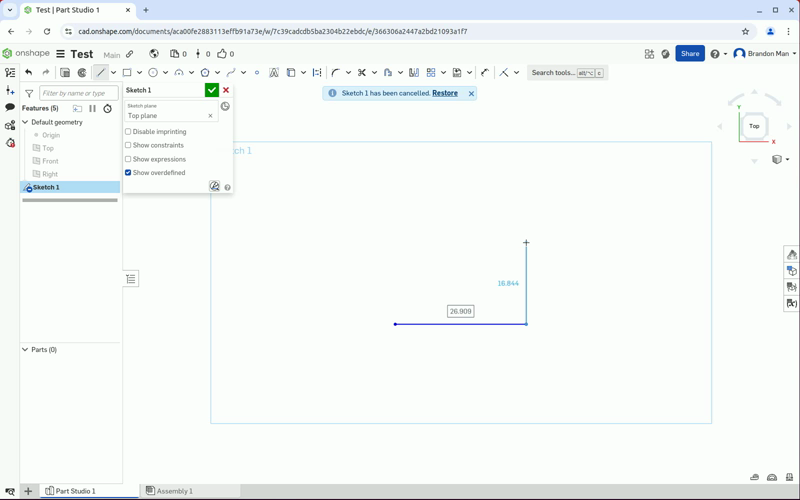
key_up(shift)
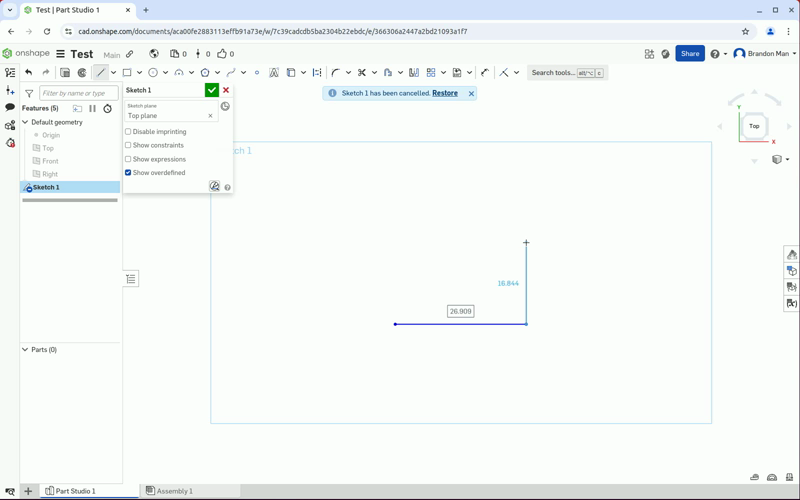
key_down(shift)
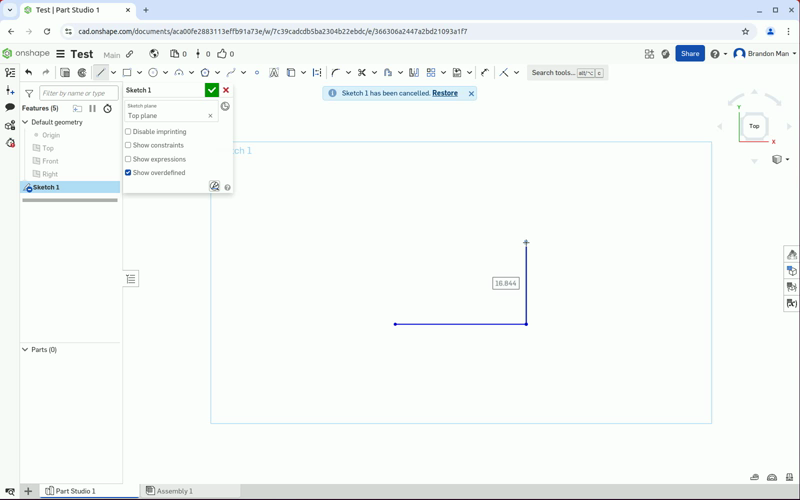
mouse_move(395, 242)
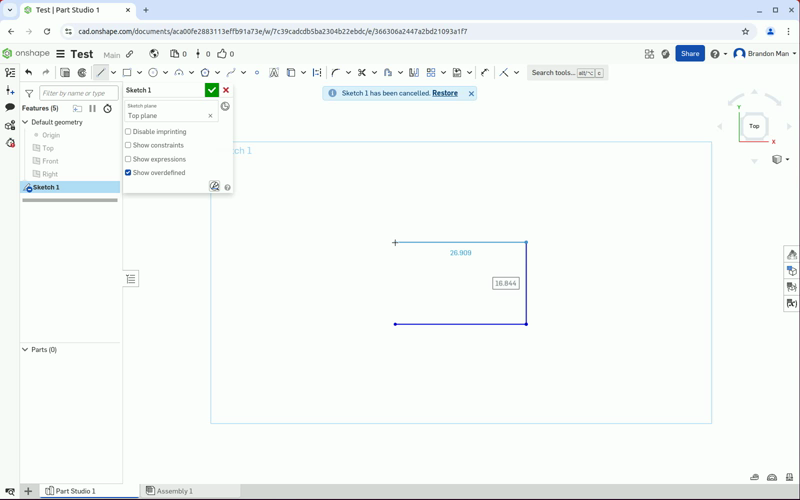
click(395, 242)
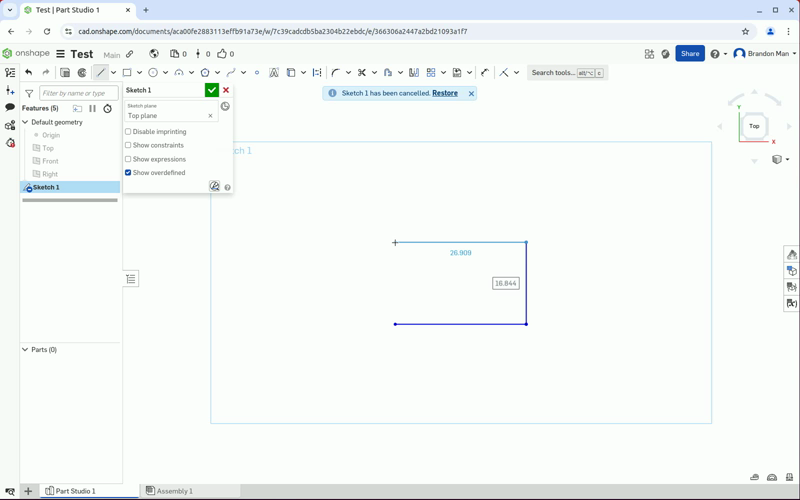
key_up(shift)
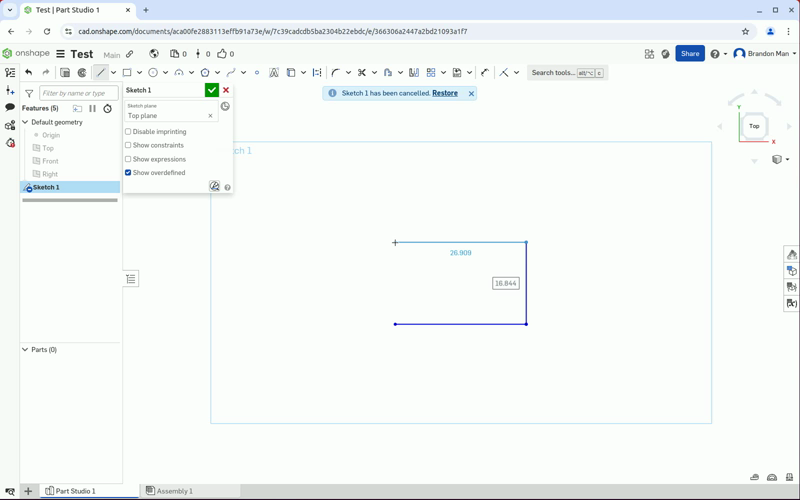
key_down(shift)
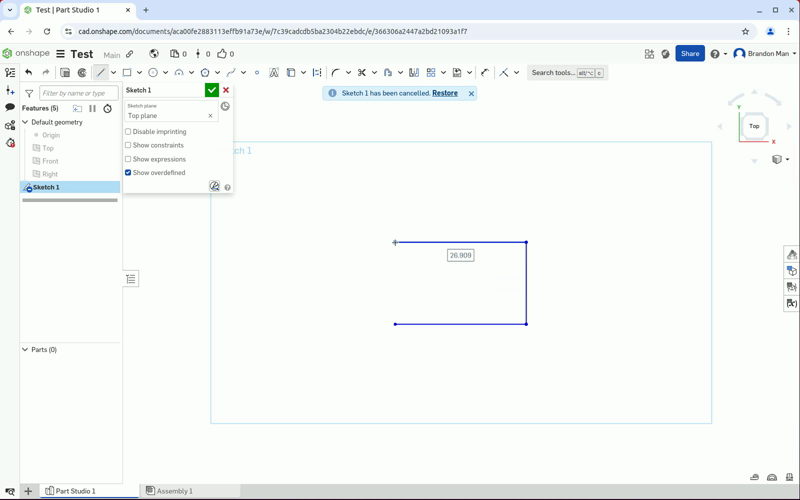
mouse_move(395, 324)
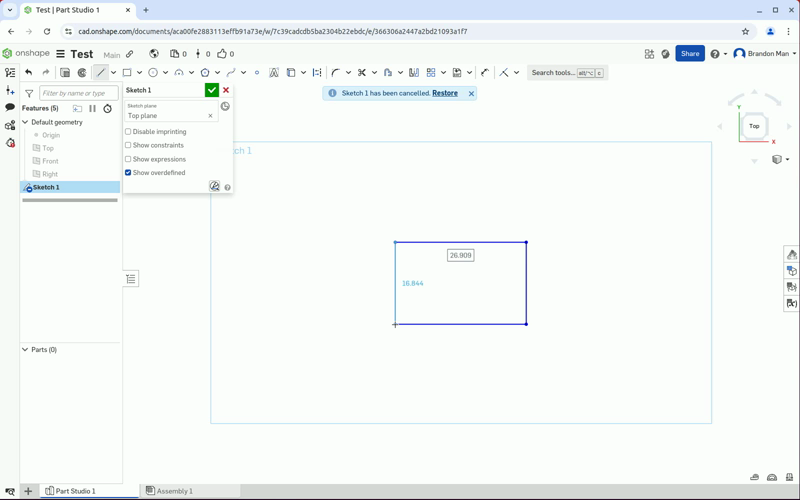
key_up(shift)
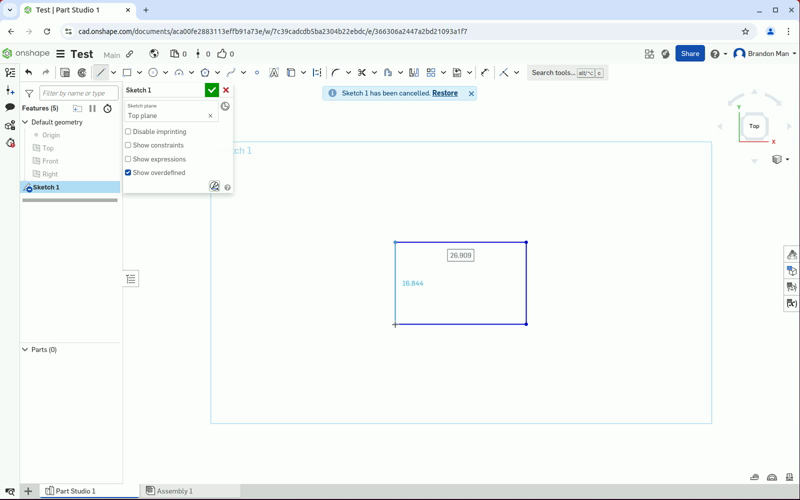
click(395, 324)
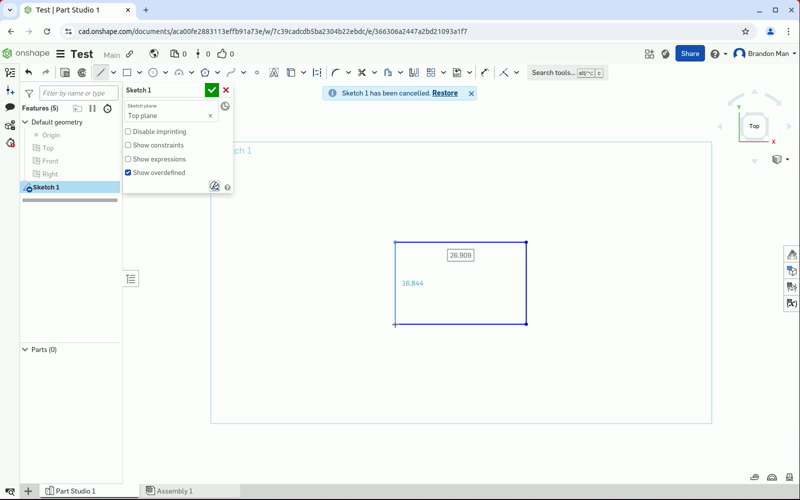
key(esc)
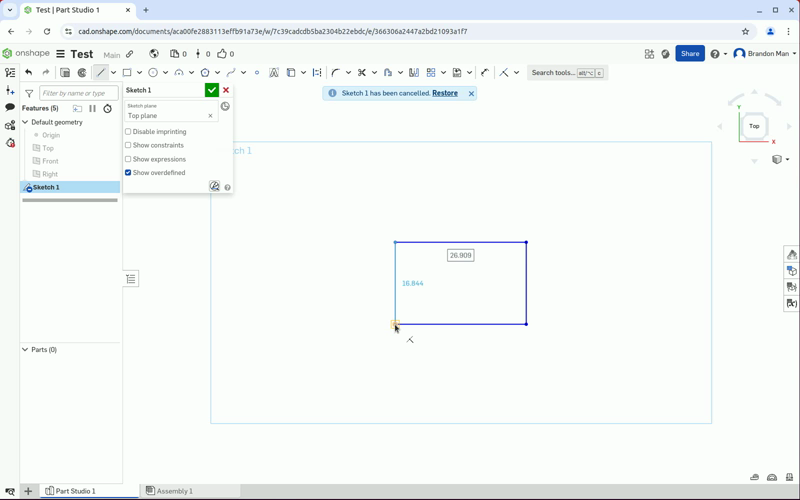
mouse_move(446, 266)
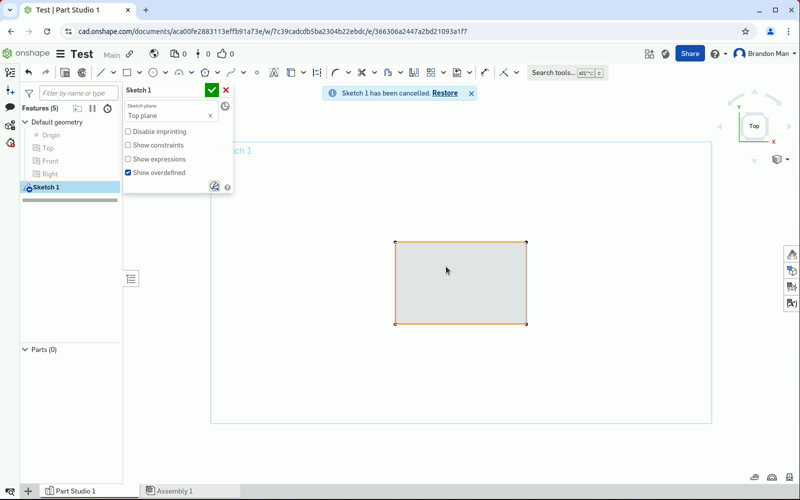
click(446, 266)
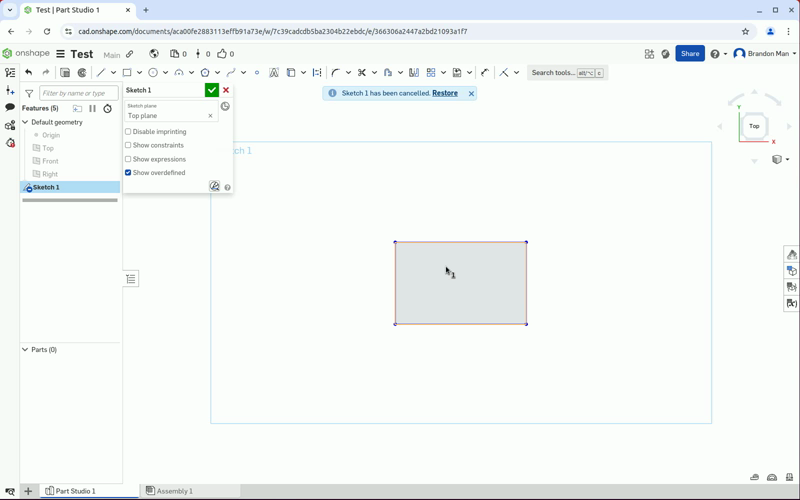
mouse_move(73, 352)
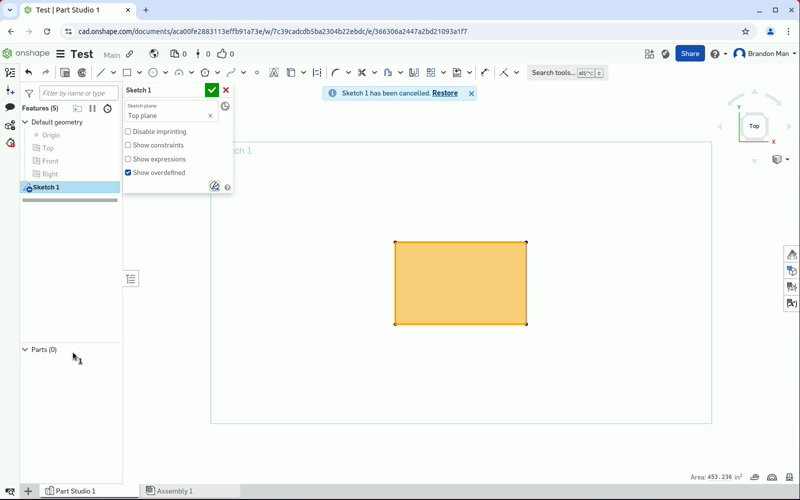
key(shift+y)
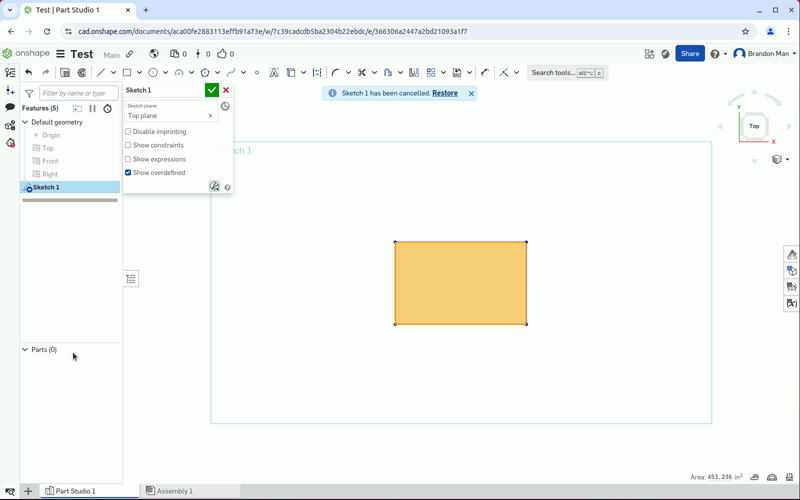
key(shift+e)
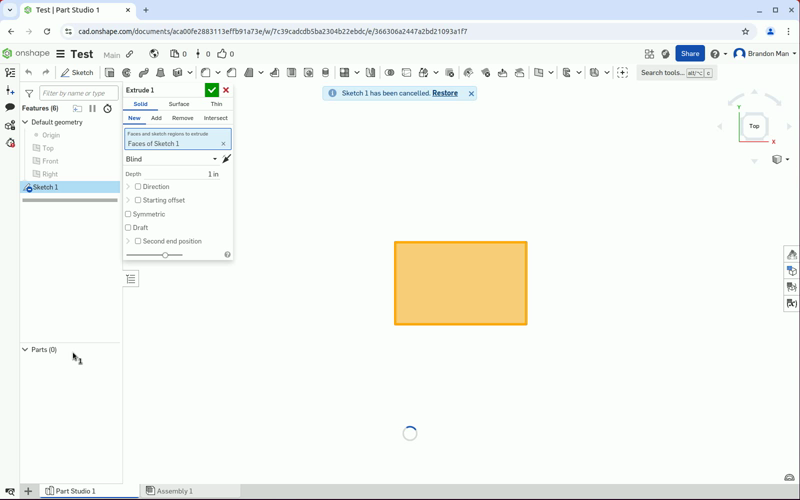
mouse_move(143, 106)
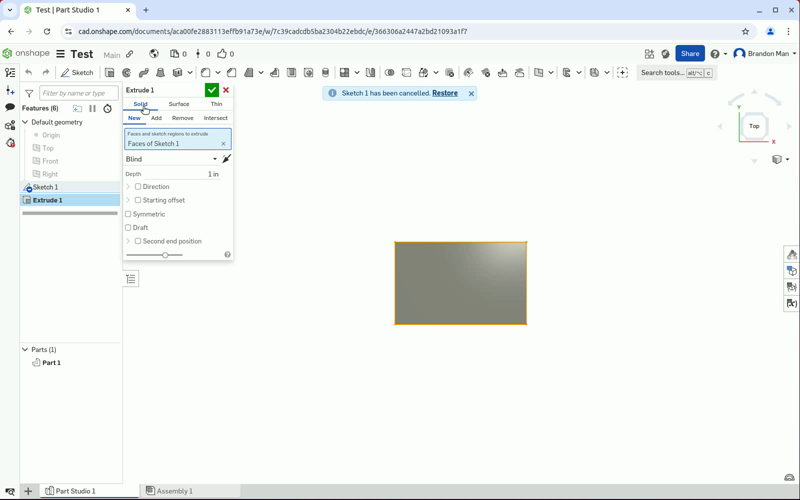
click(143, 106)
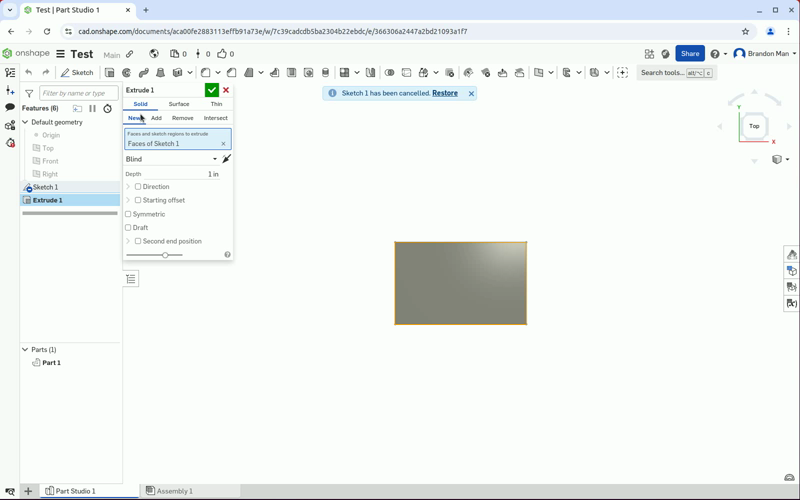
mouse_move(137, 120)
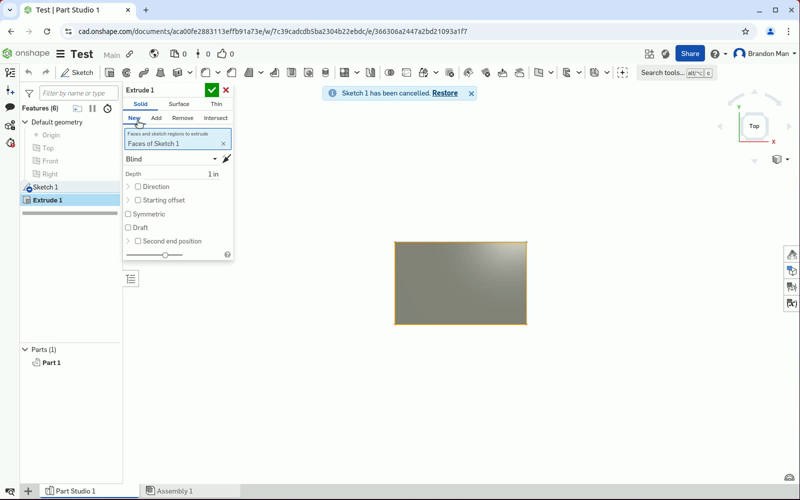
click(137, 120)
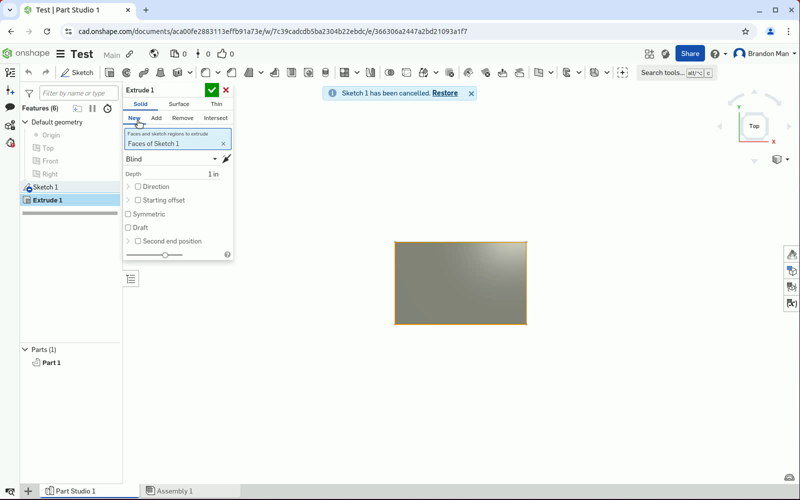
key(tab, 4)
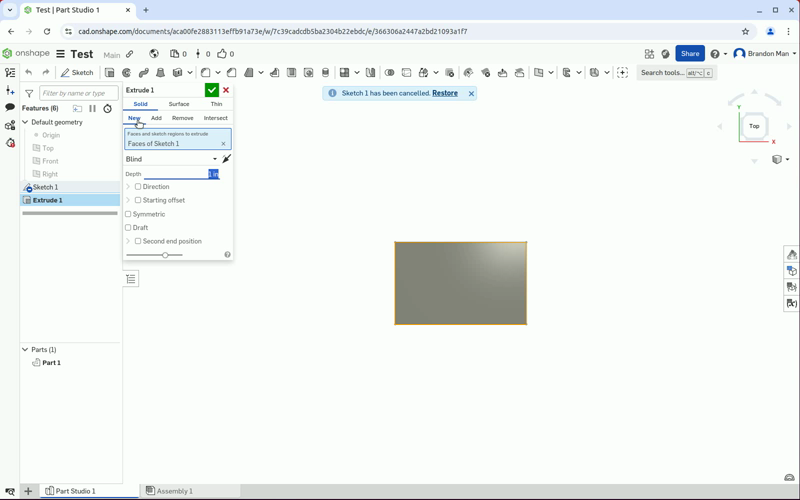
text(2.166)
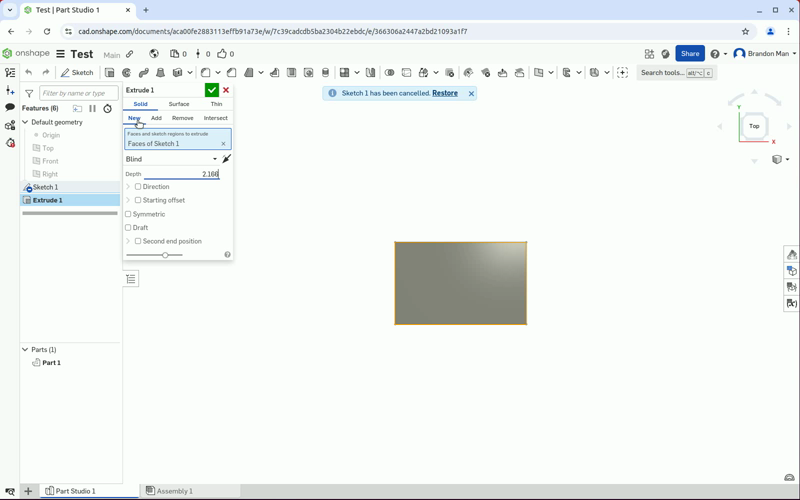
key(enter)
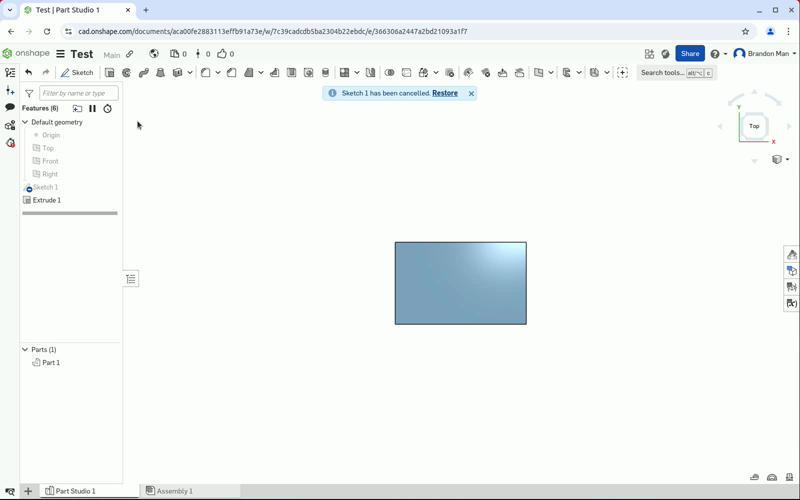
key(shift+h)
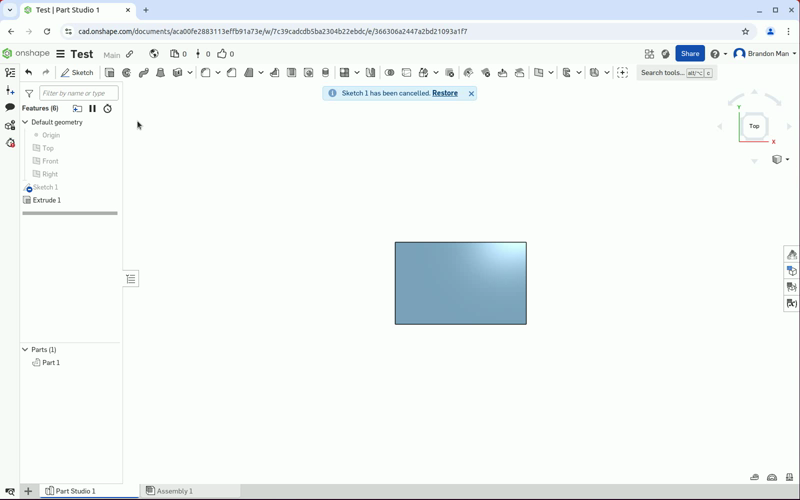
key(shift+h)
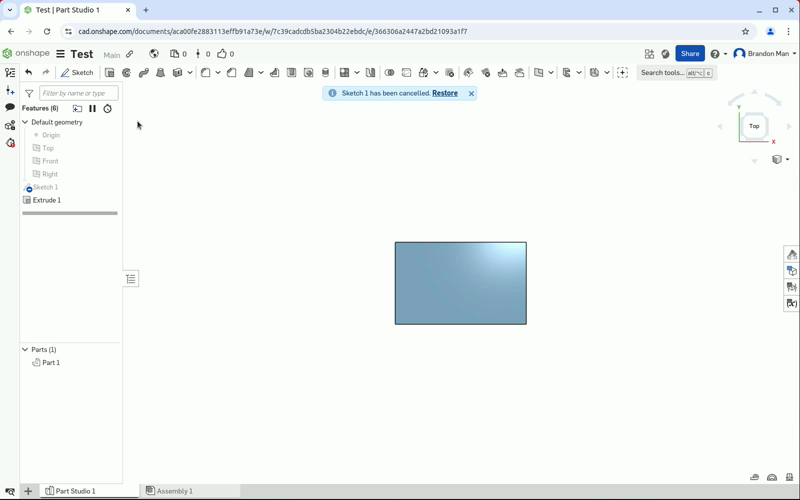
mouse_move(73, 189)
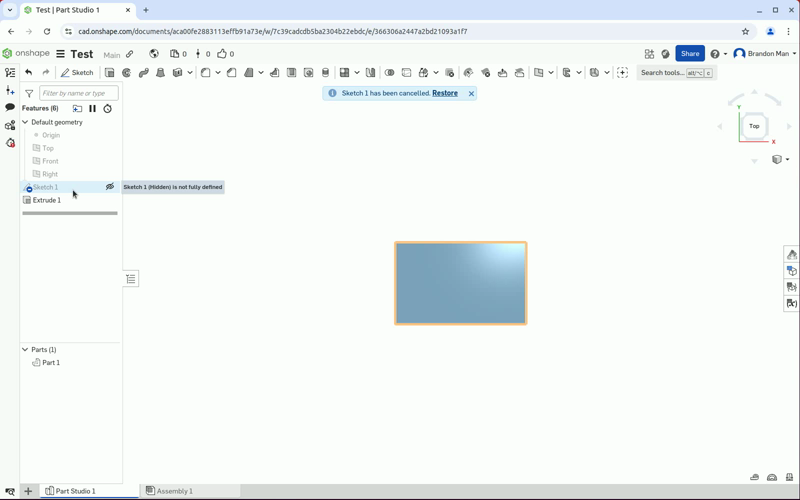
click(73, 189)
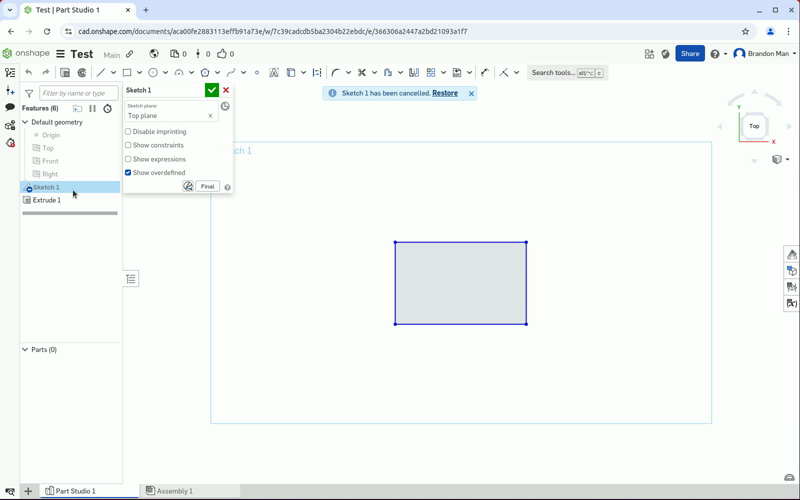
mouse_move(229, 92)
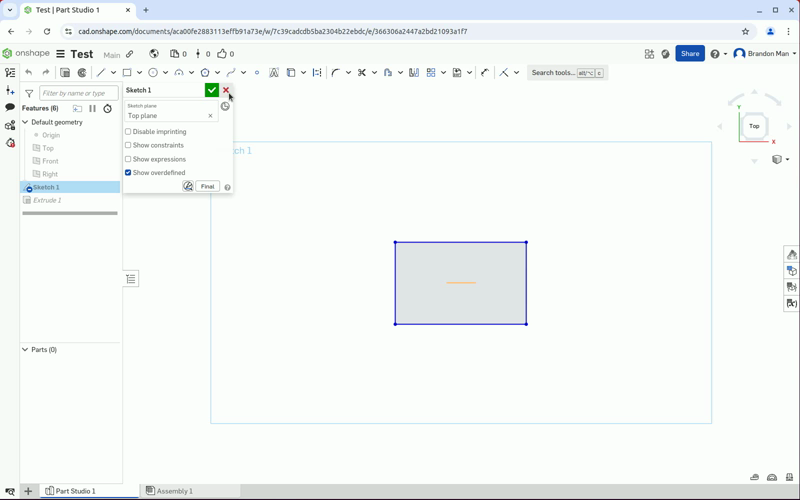
click(229, 92)
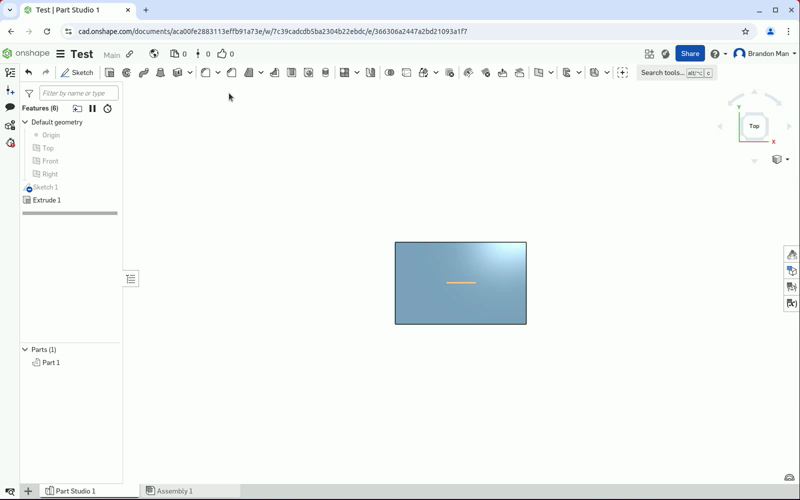
mouse_move(541, 75)
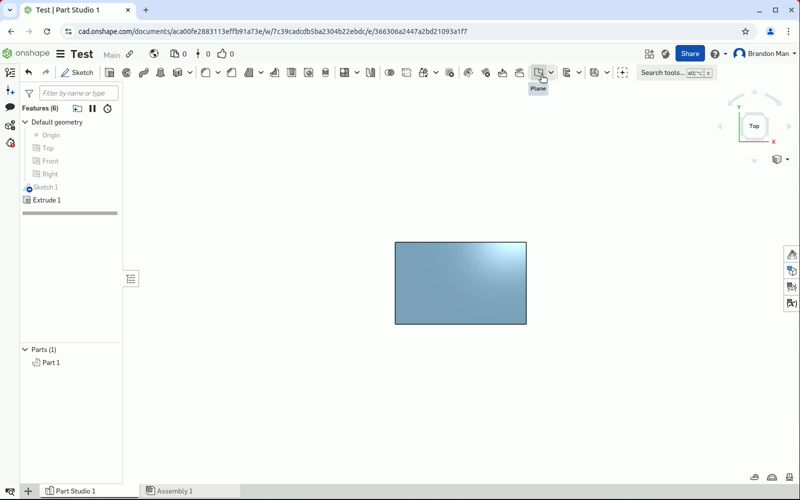
click(541, 75)
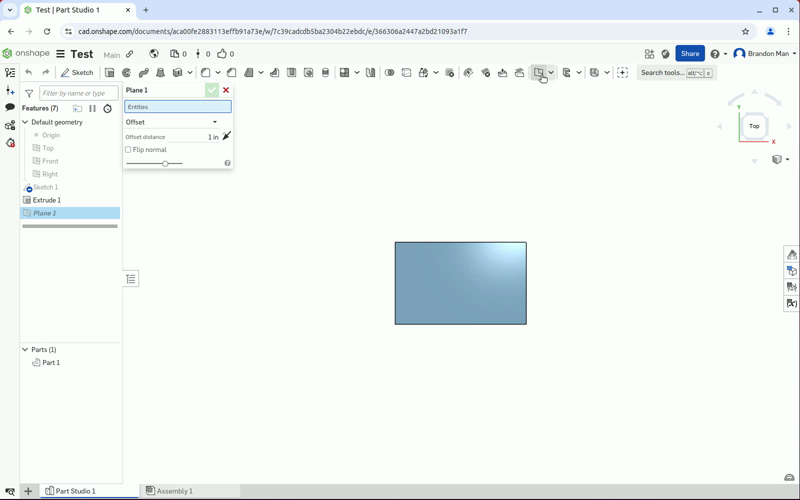
mouse_move(73, 150)
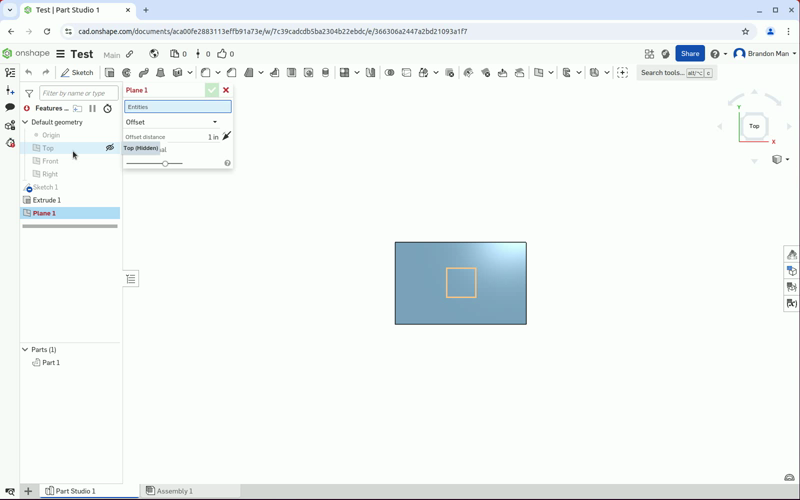
click(73, 150)
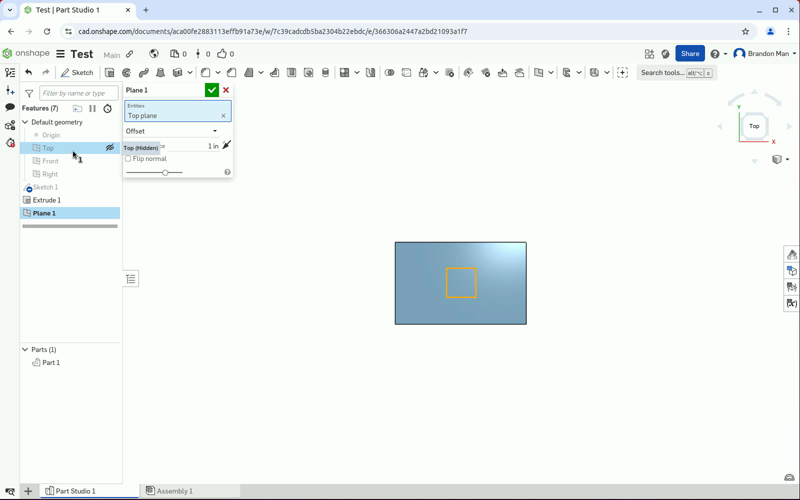
key(tab, 2)
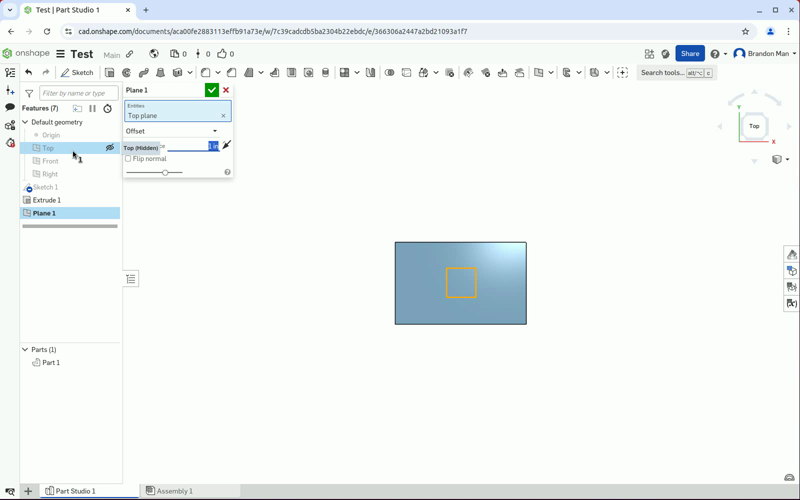
text(2.157)
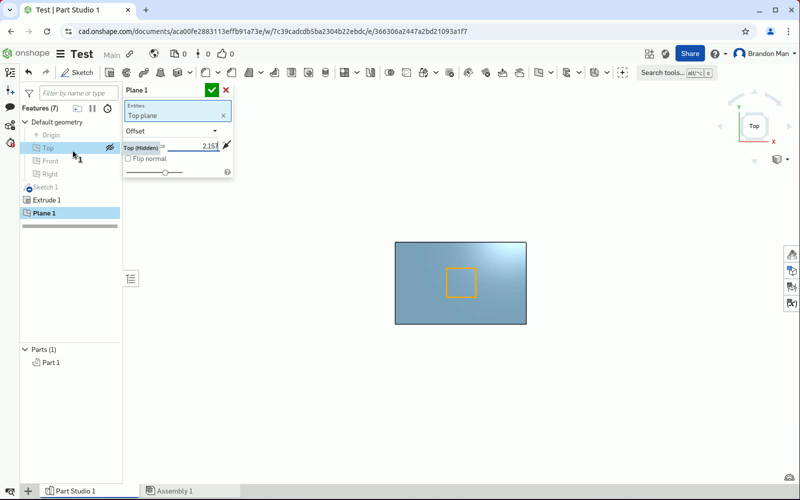
key(enter, 2)
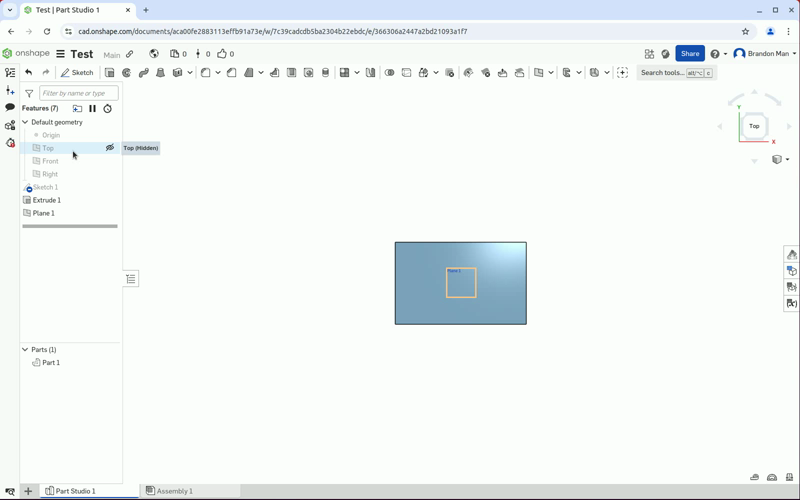
key(shift+s)
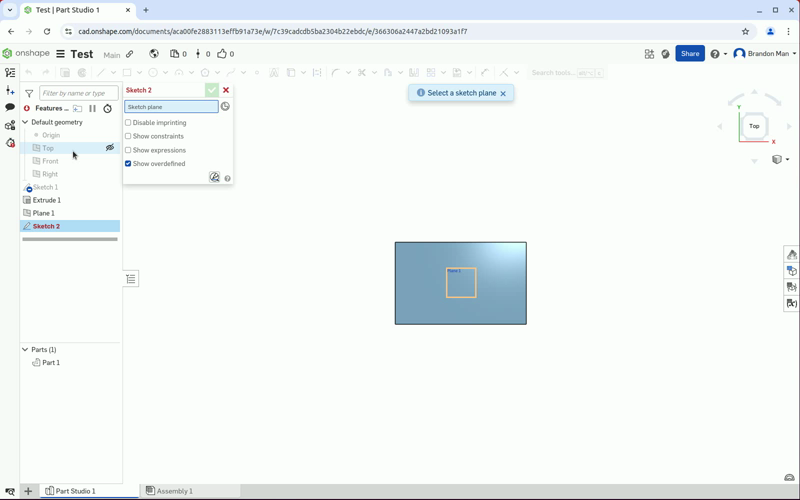
mouse_move(73, 215)
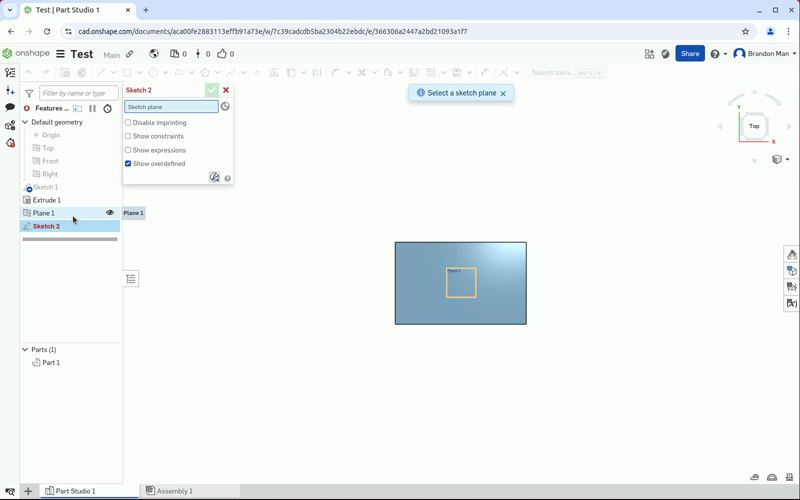
click(73, 215)
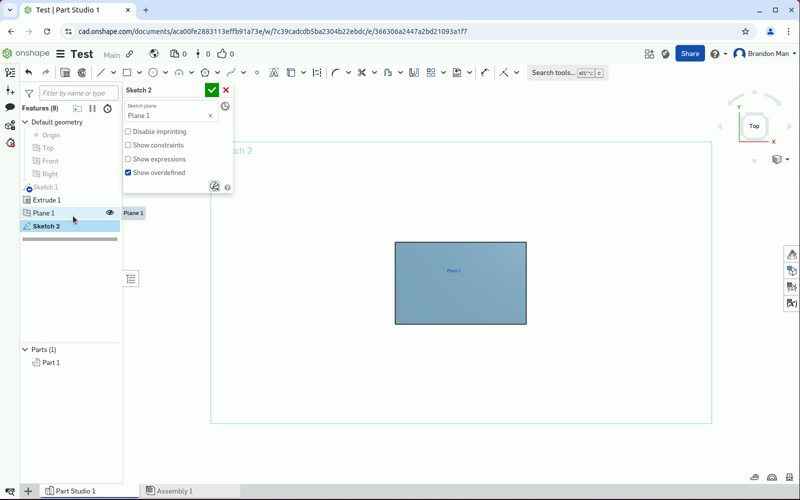
mouse_move(73, 352)
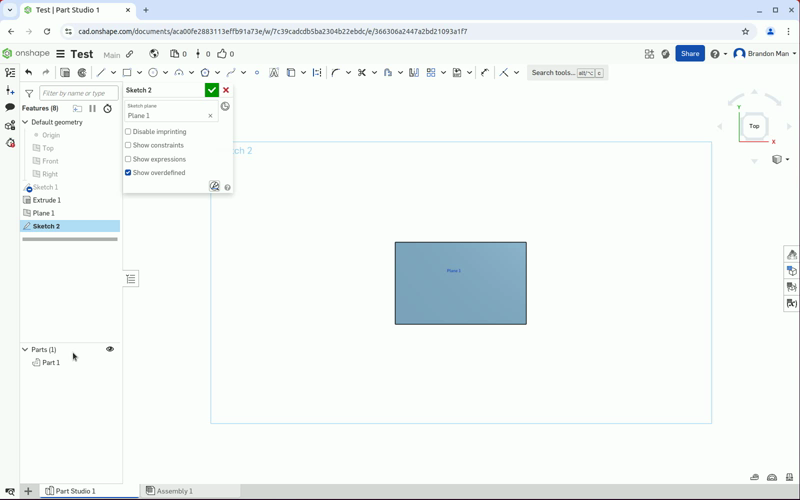
key(y)
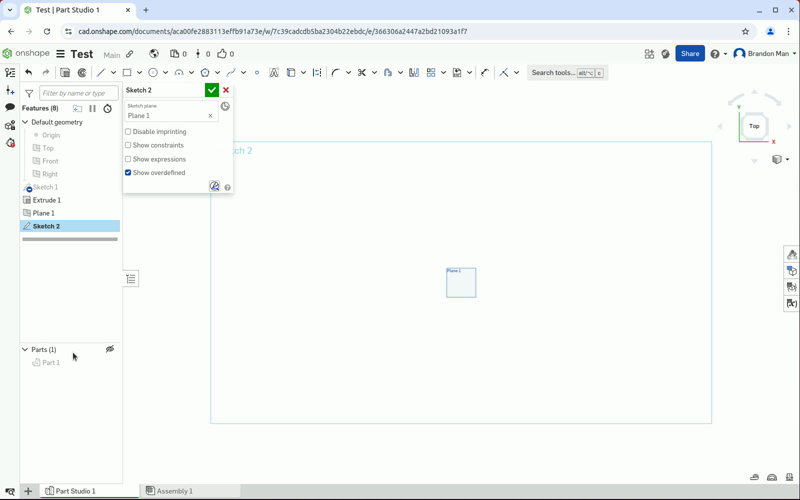
key(l)
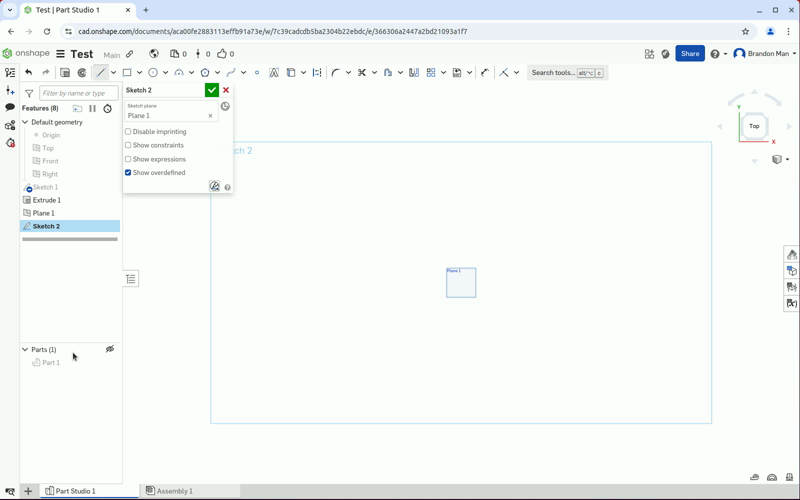
key_down(shift)
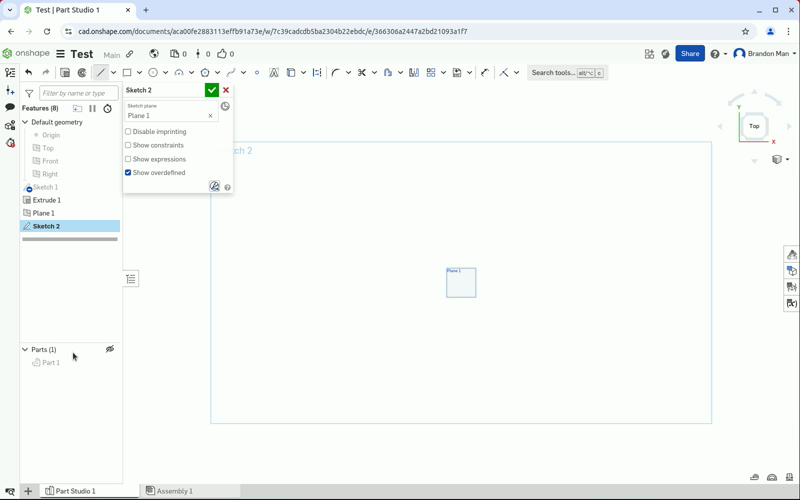
mouse_move(401, 319)
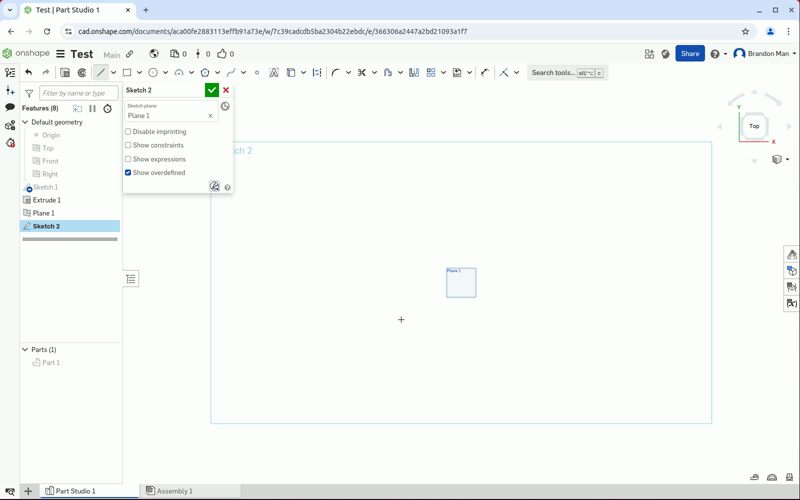
click(401, 319)
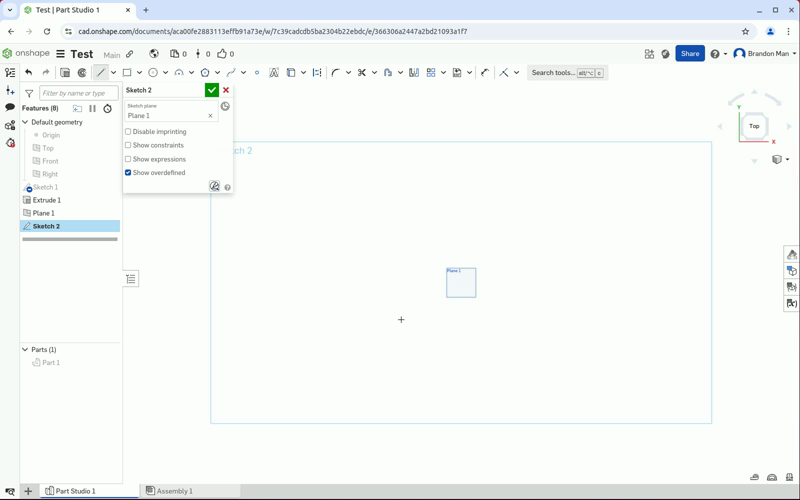
key_up(shift)
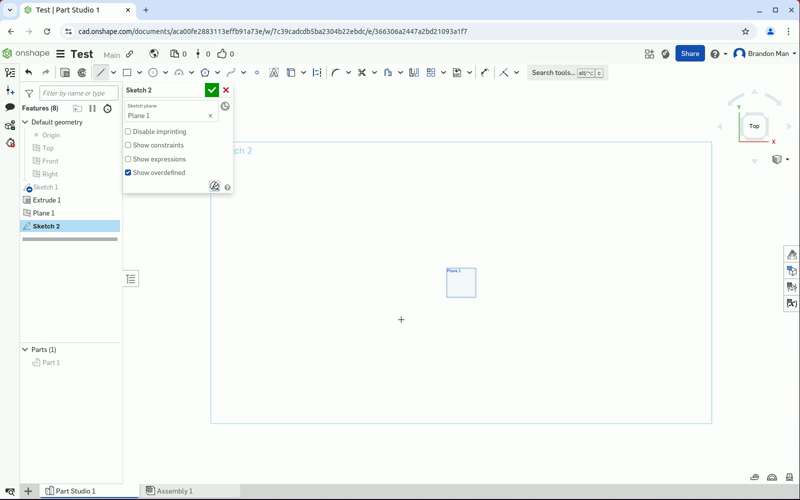
key_down(shift)
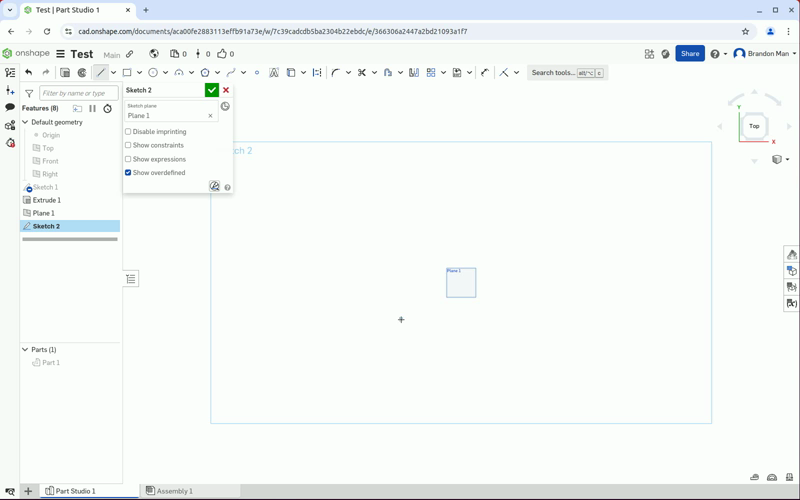
mouse_move(521, 319)
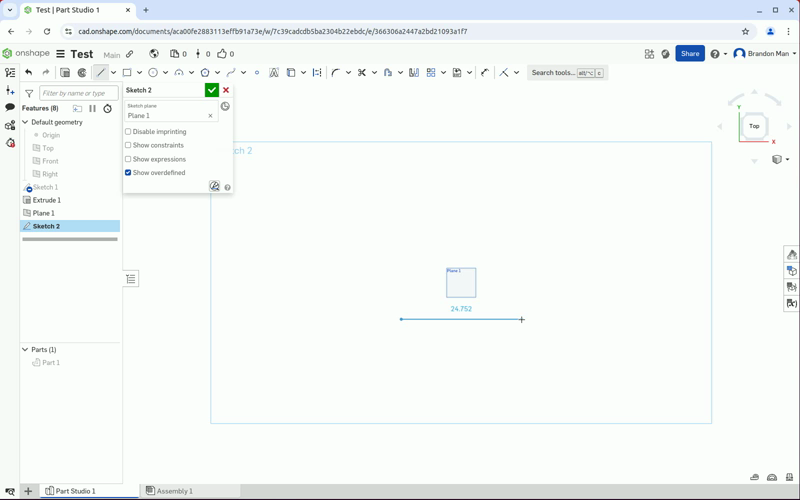
click(521, 319)
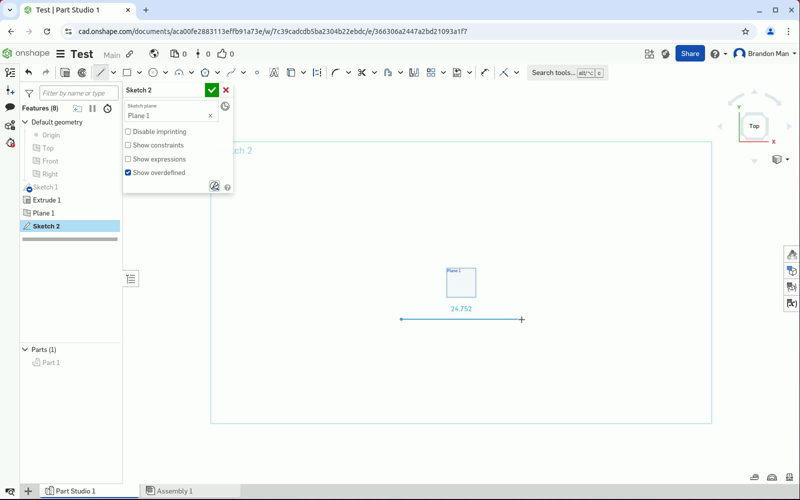
key_up(shift)
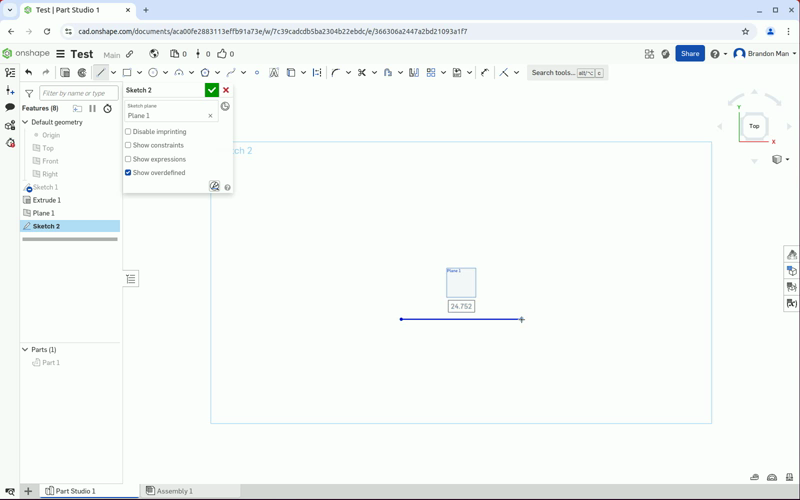
key_down(shift)
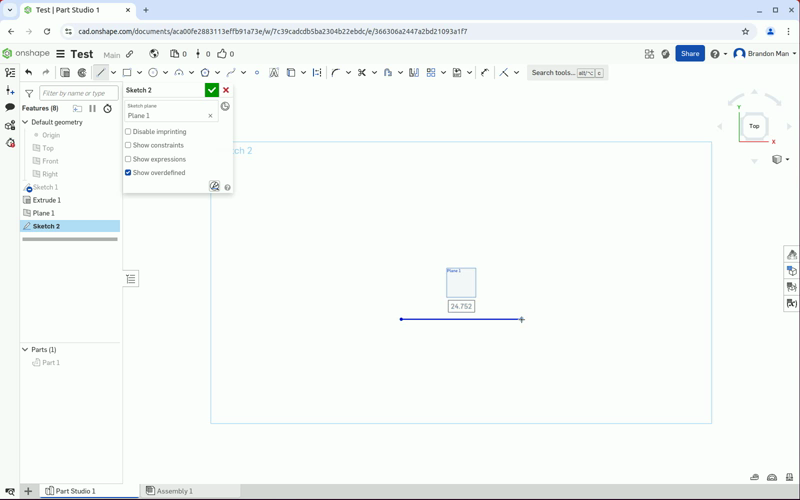
mouse_move(521, 248)
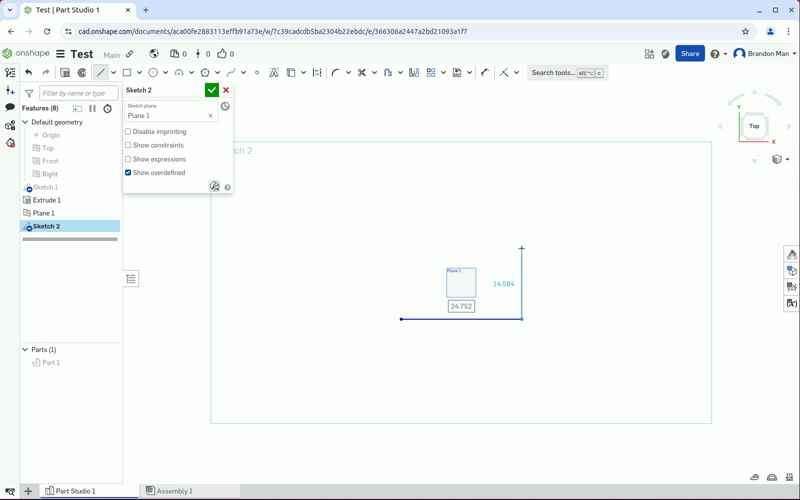
click(521, 248)
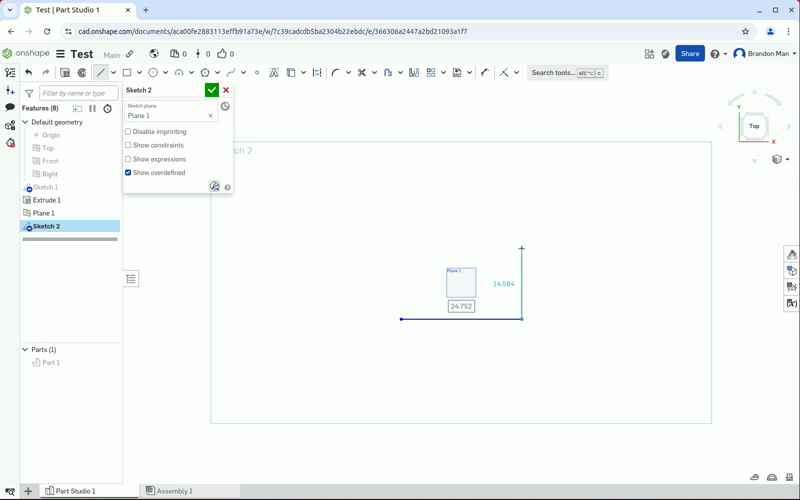
key_up(shift)
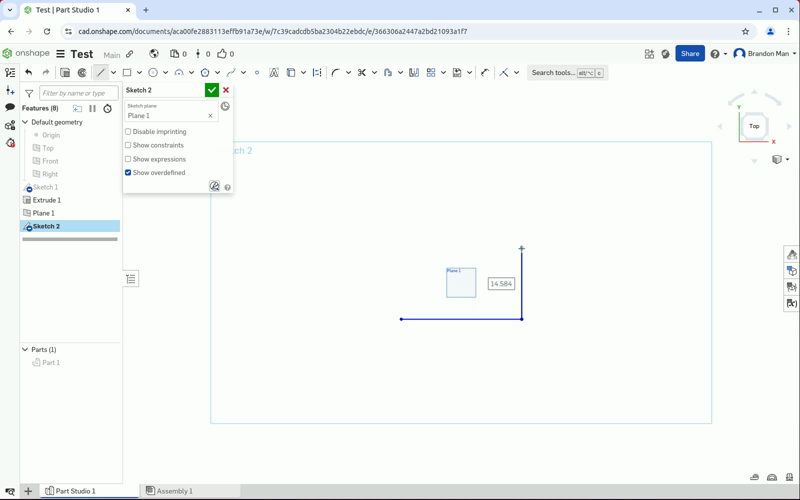
key_down(shift)
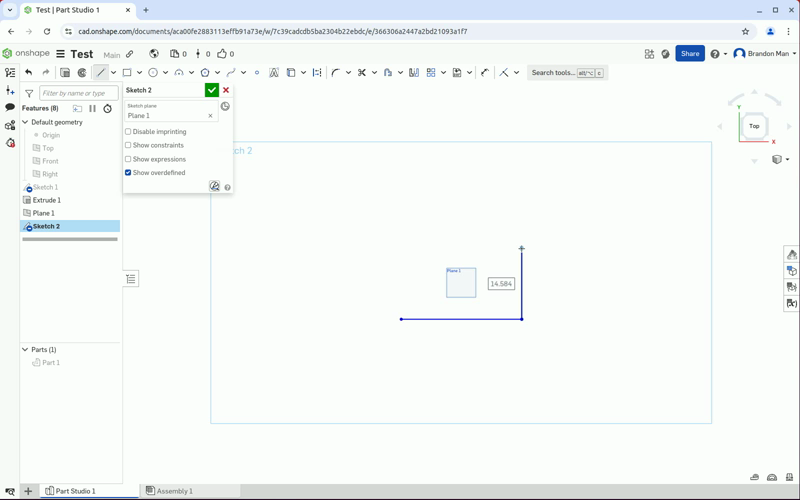
mouse_move(401, 248)
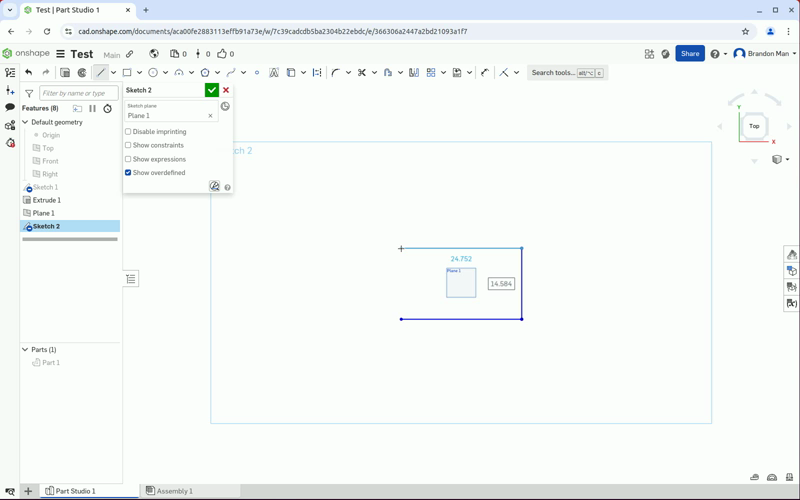
click(401, 248)
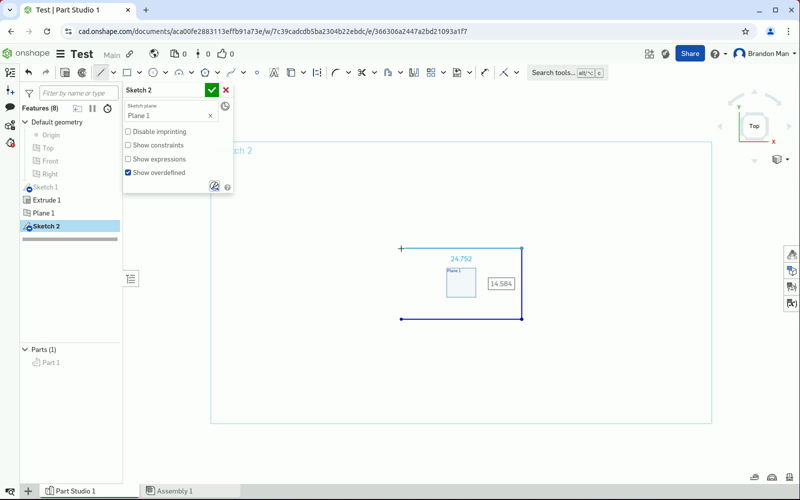
key_up(shift)
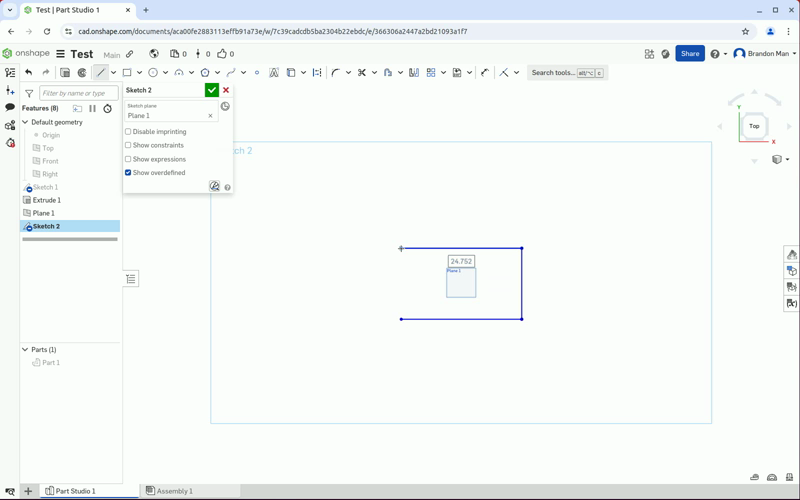
key_down(shift)
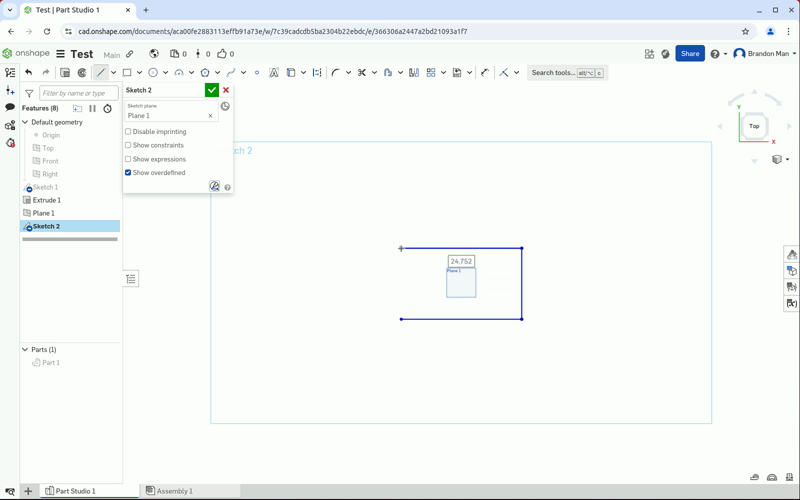
mouse_move(401, 319)
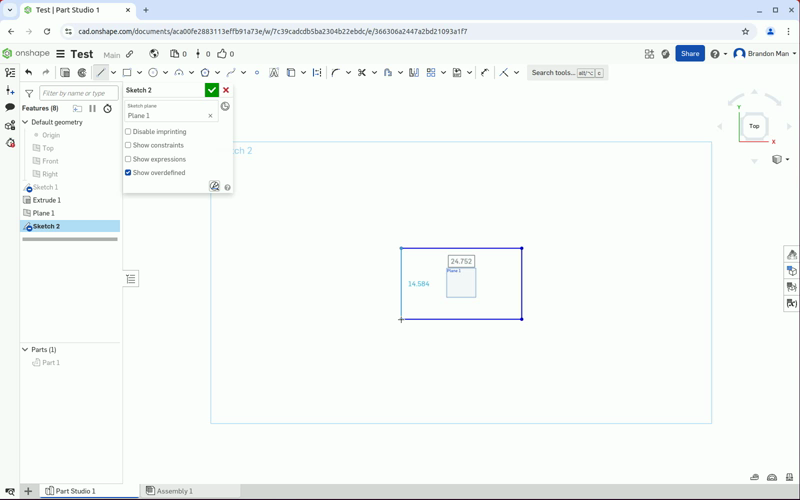
key_up(shift)
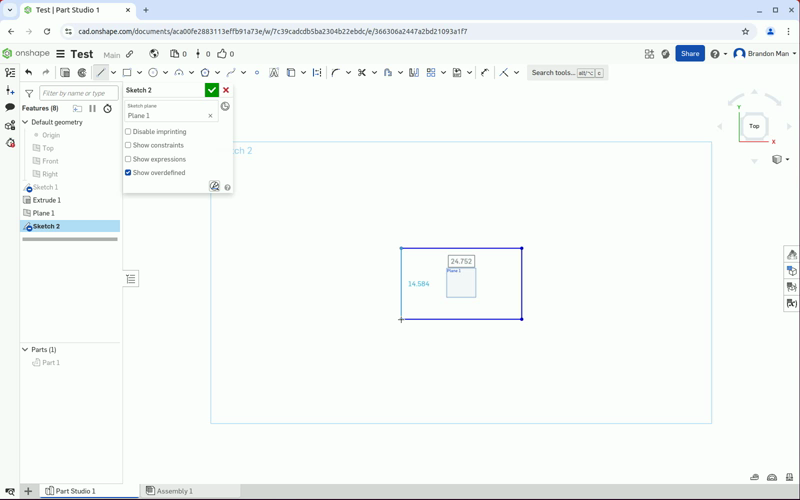
click(401, 319)
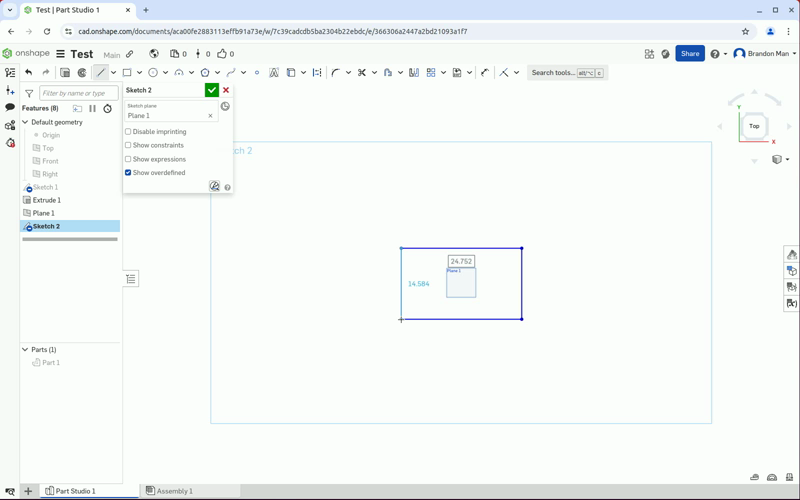
key(esc)
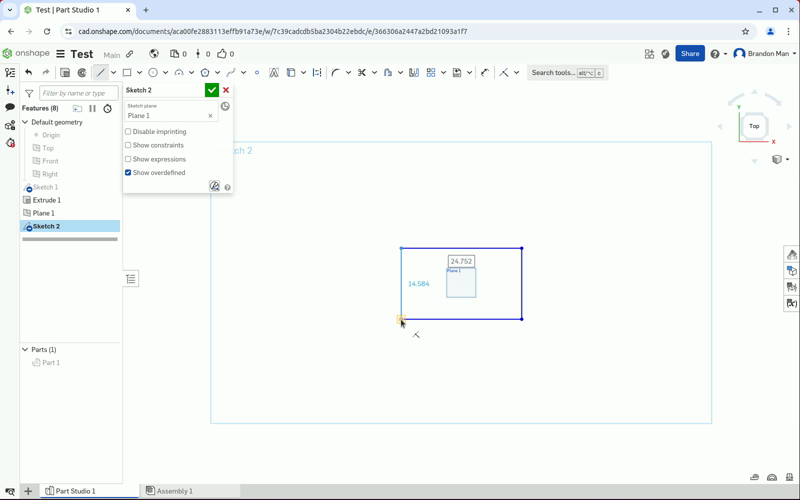
mouse_move(413, 297)
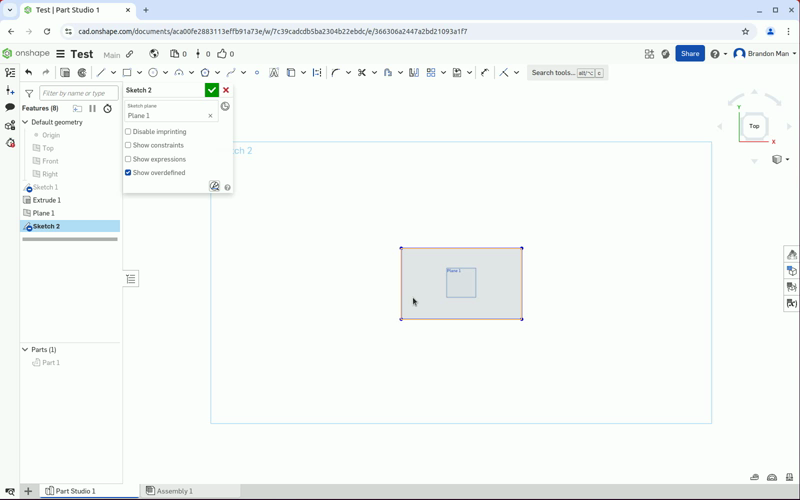
click(413, 297)
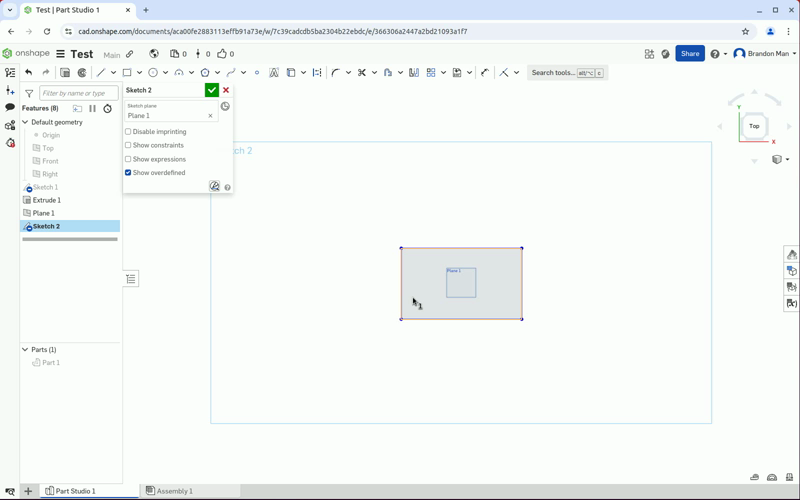
mouse_move(73, 352)
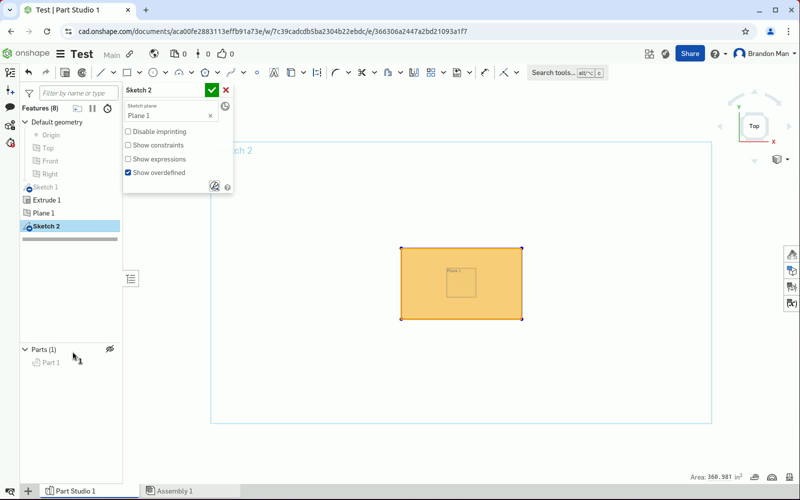
key(shift+y)
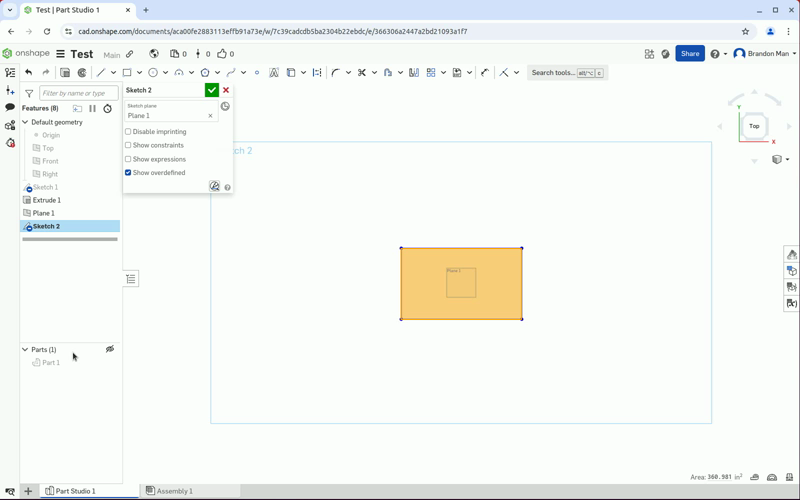
key(shift+e)
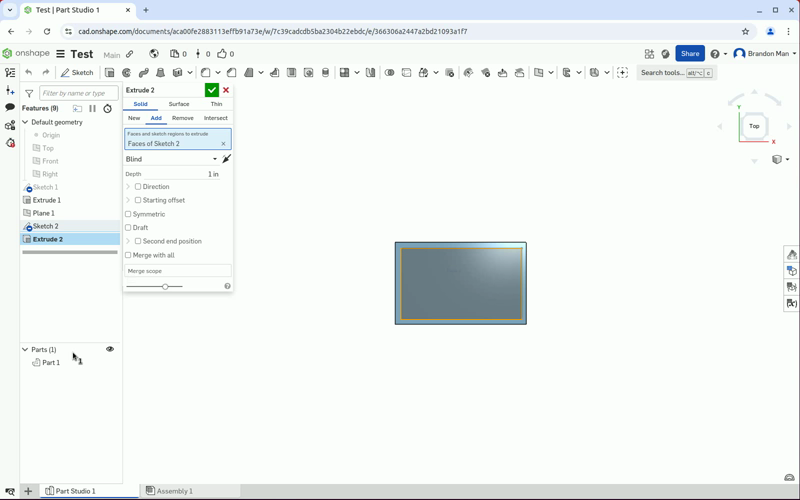
mouse_move(143, 106)
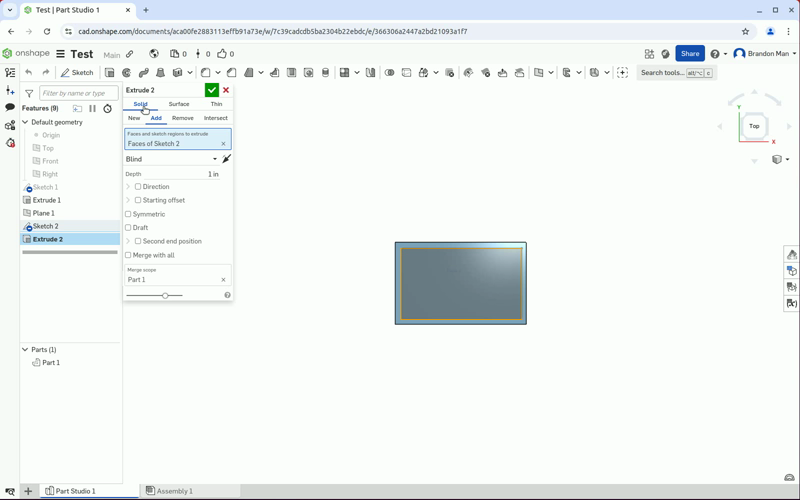
click(143, 106)
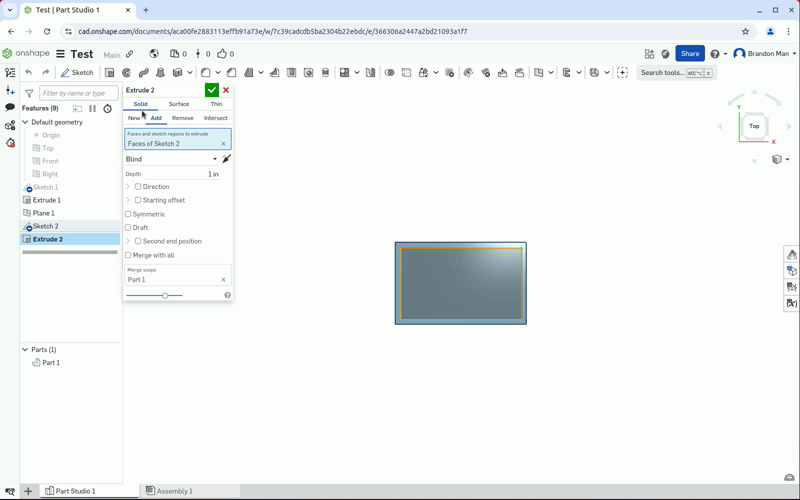
mouse_move(137, 120)
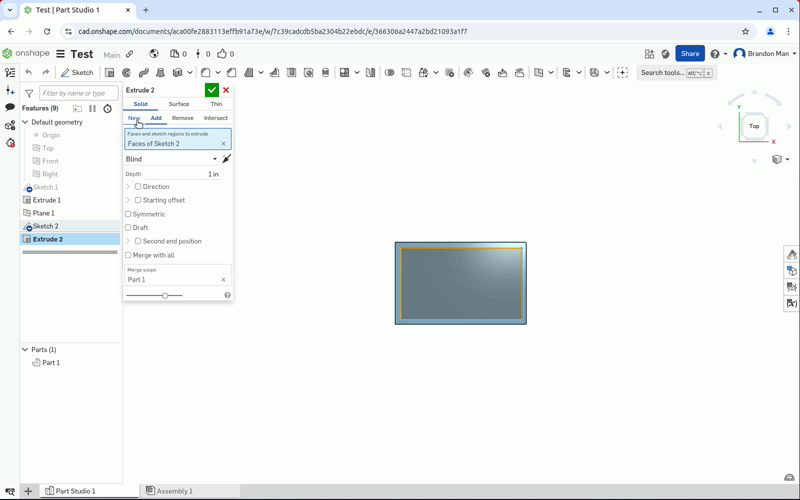
click(137, 120)
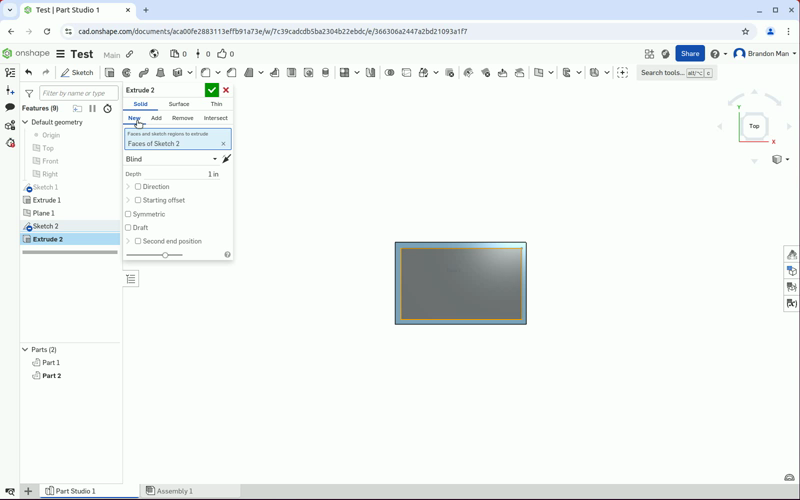
key(tab, 4)
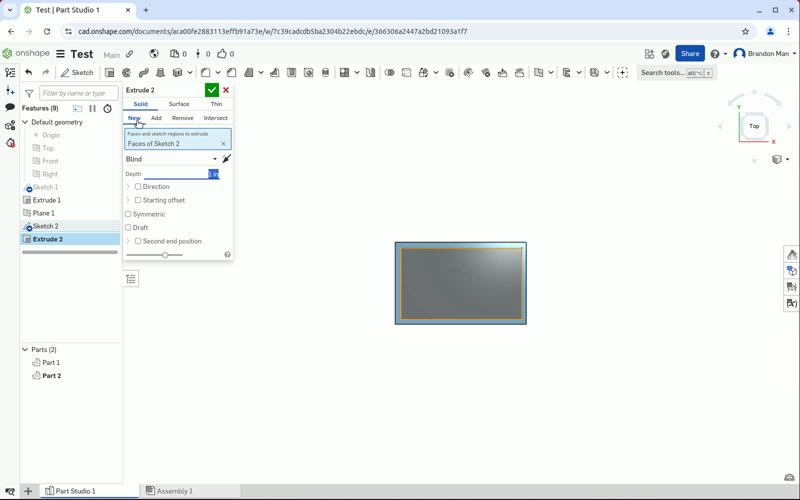
text(25.275)
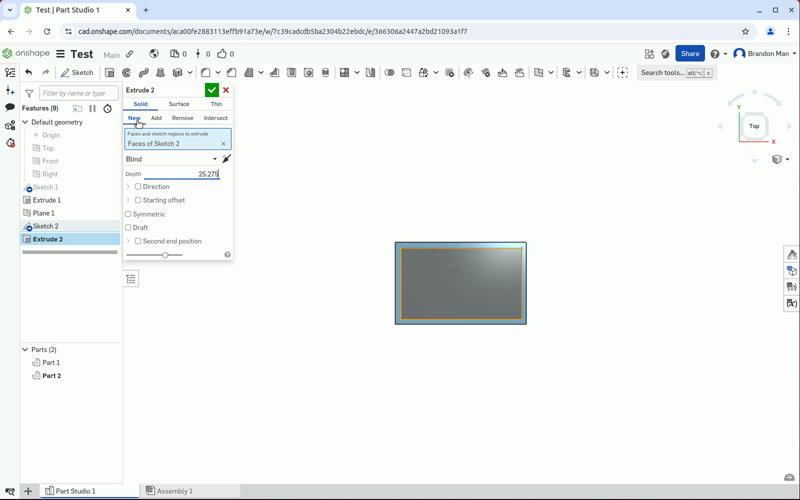
key(enter)
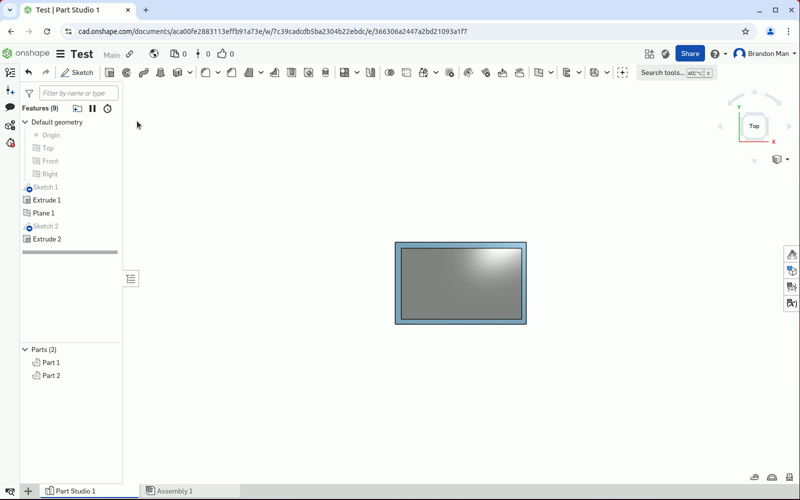
key(shift+h)
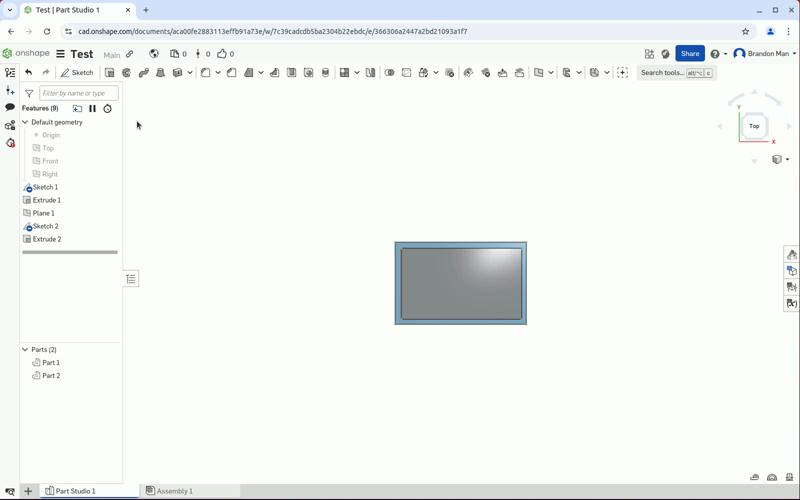
key(shift+h)
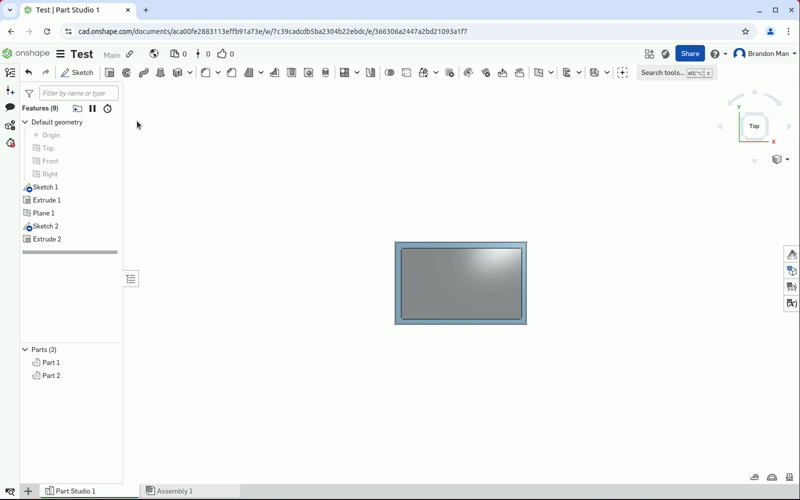
key(shift+7)
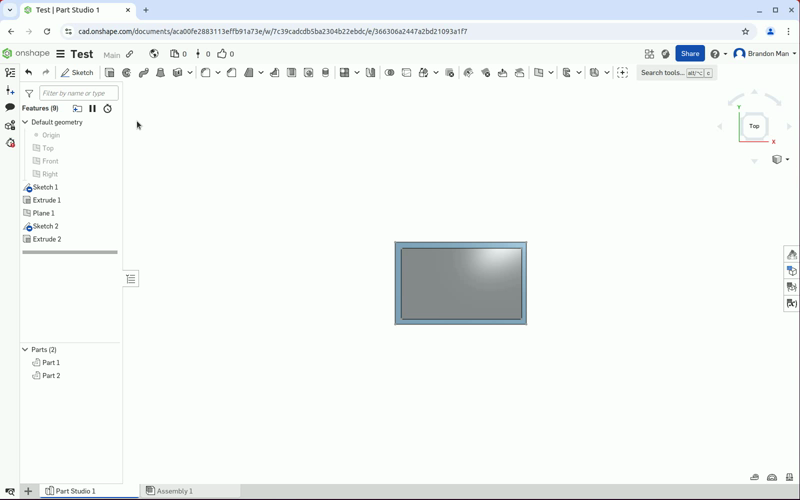
key(up, 3)
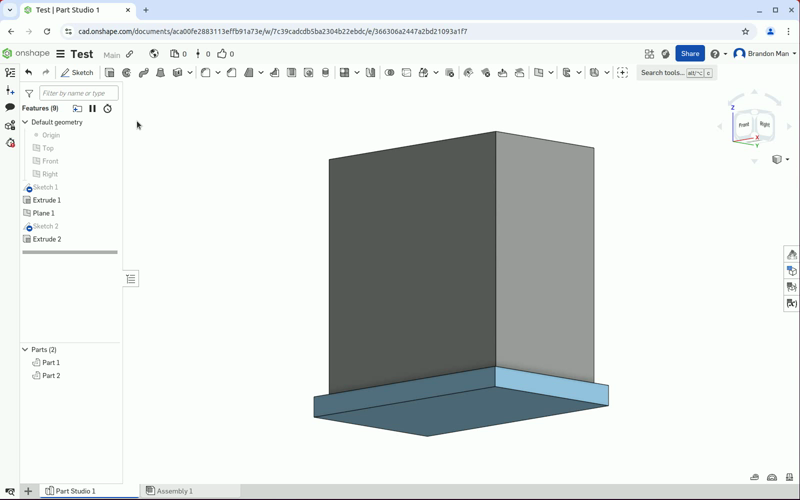
key(left, 3)
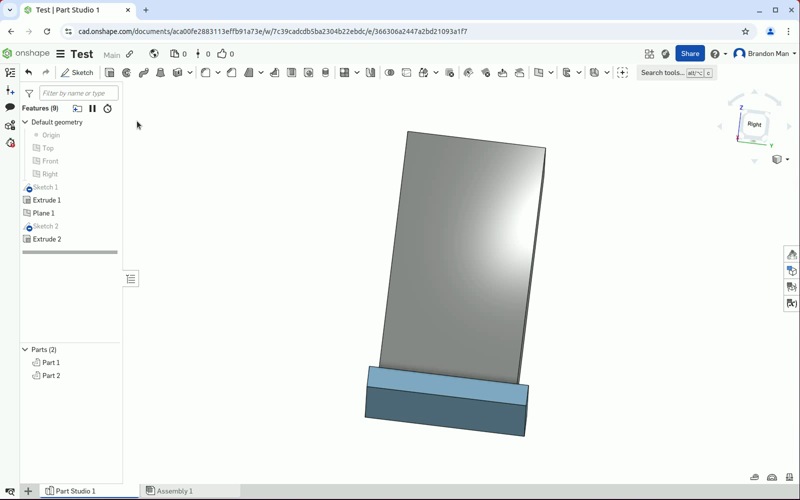
key(right, 3)
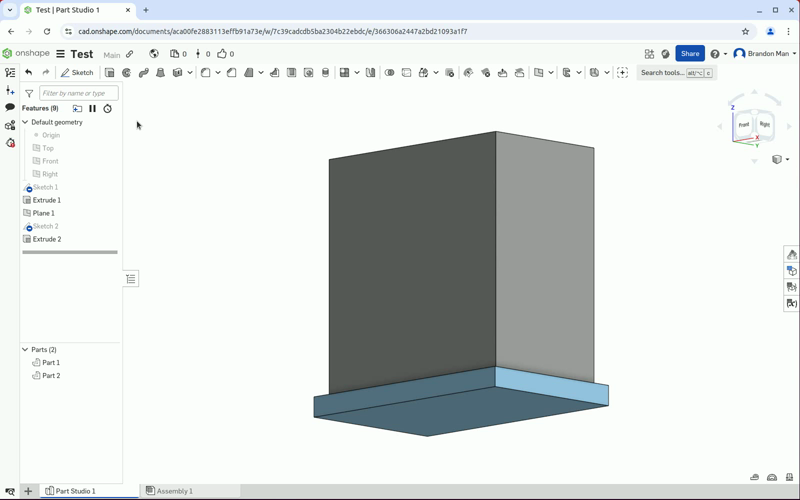
key(down, 3)
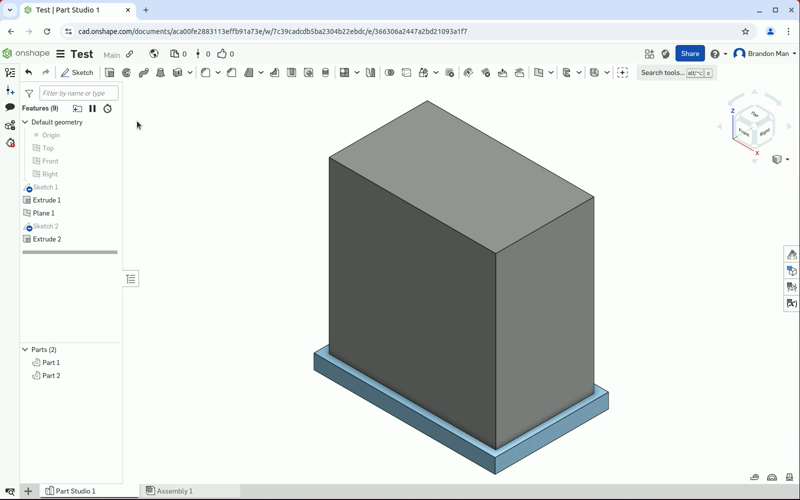
mouse_move(73, 189)
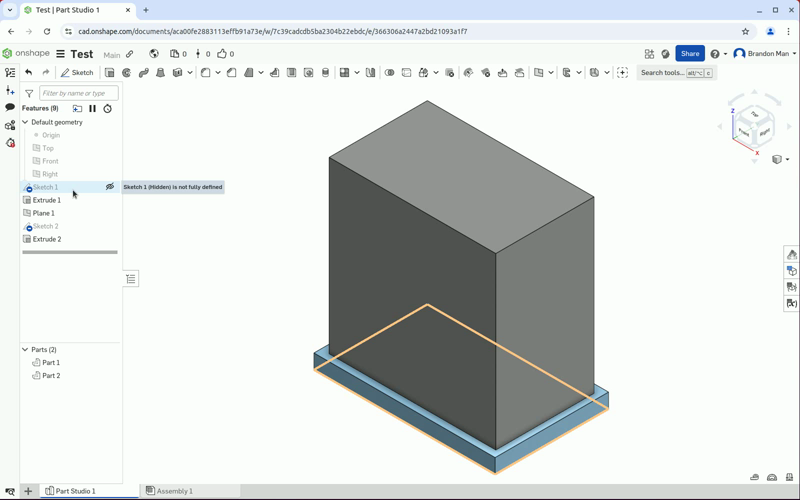
click(73, 189)